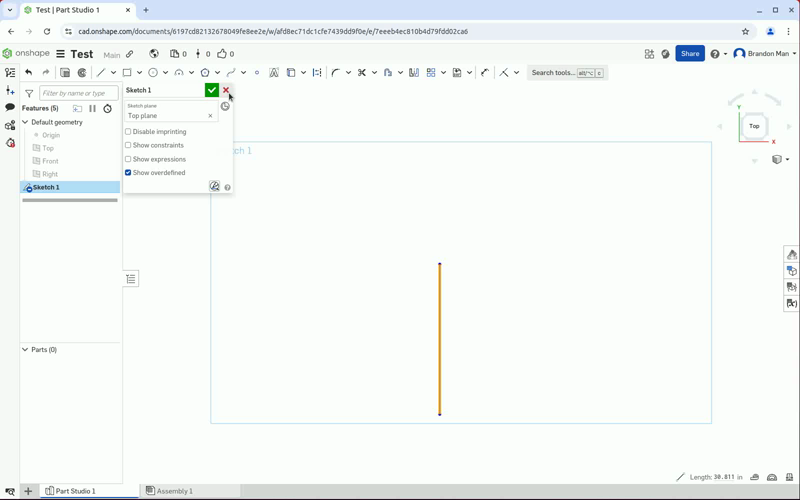
key(shift+h)
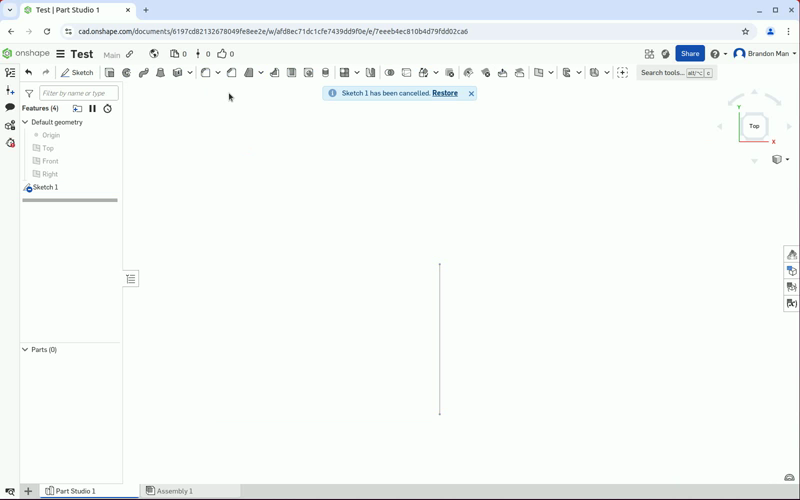
key(shift+s)
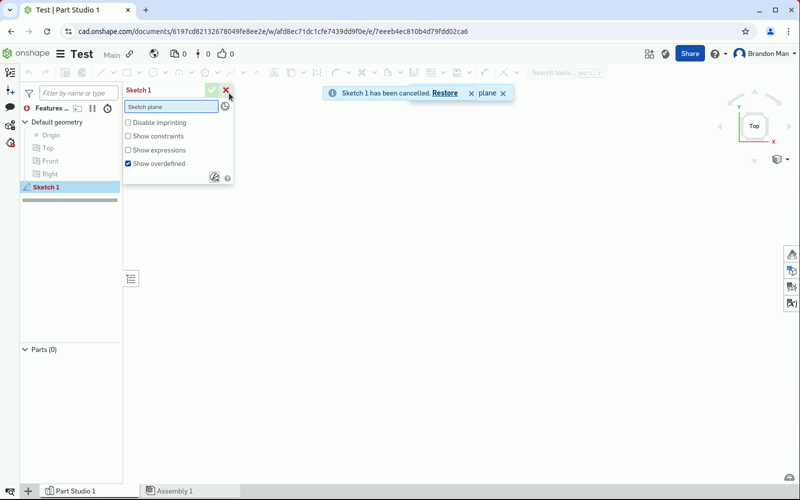
mouse_move(73, 150)
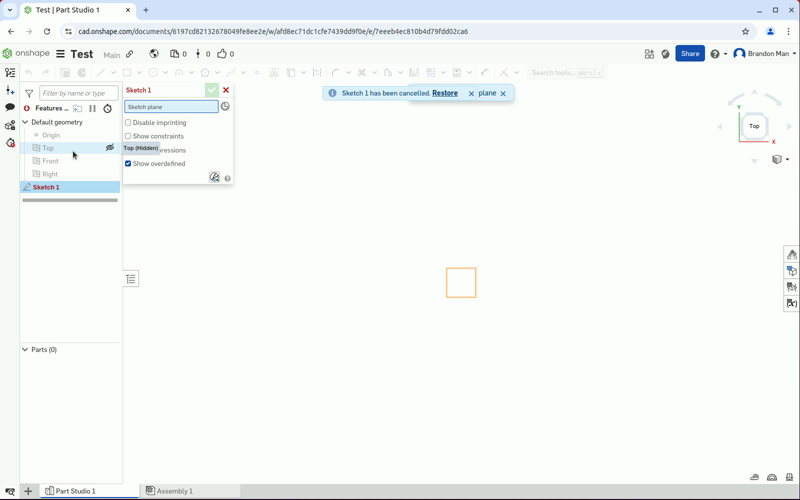
click(73, 150)
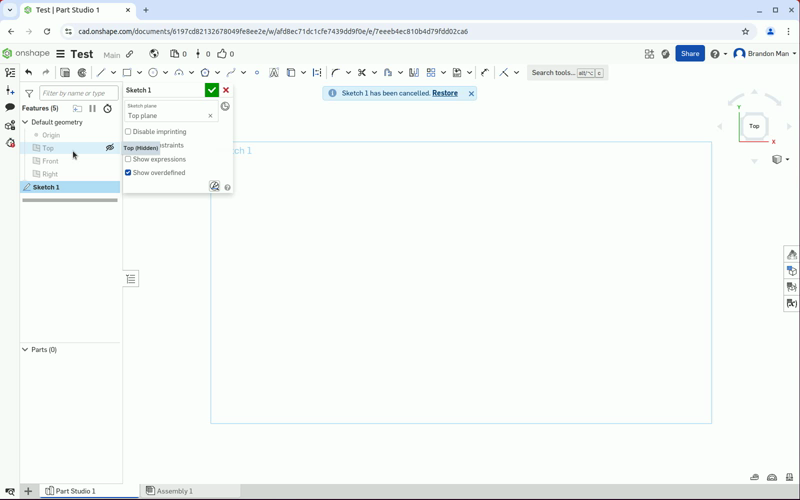
mouse_move(73, 352)
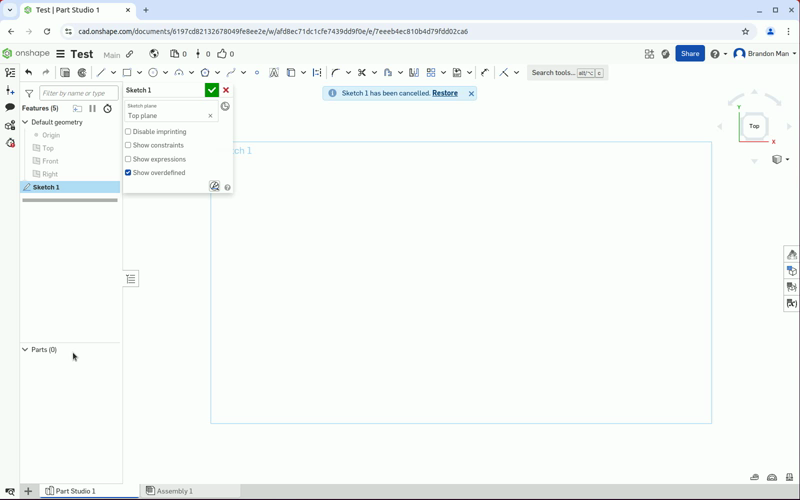
key(y)
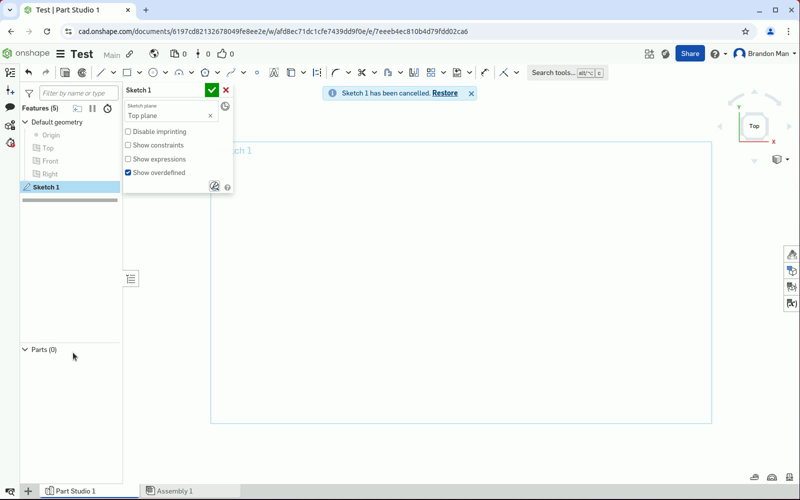
key(l)
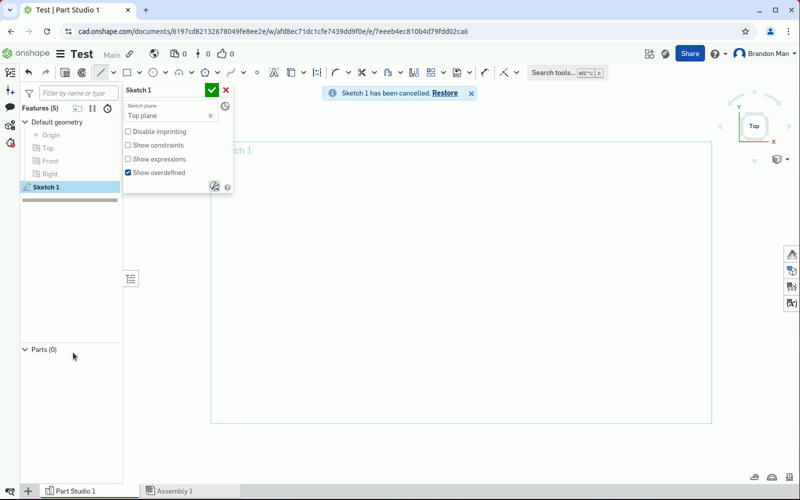
key_down(shift)
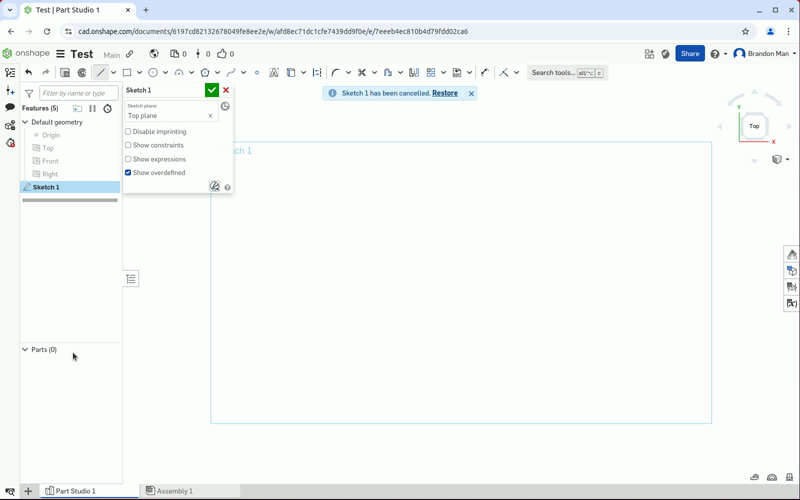
mouse_move(348, 336)
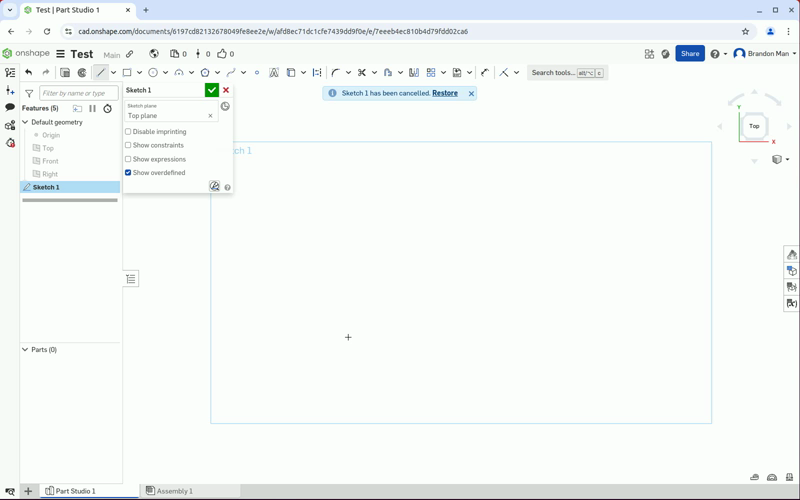
click(348, 336)
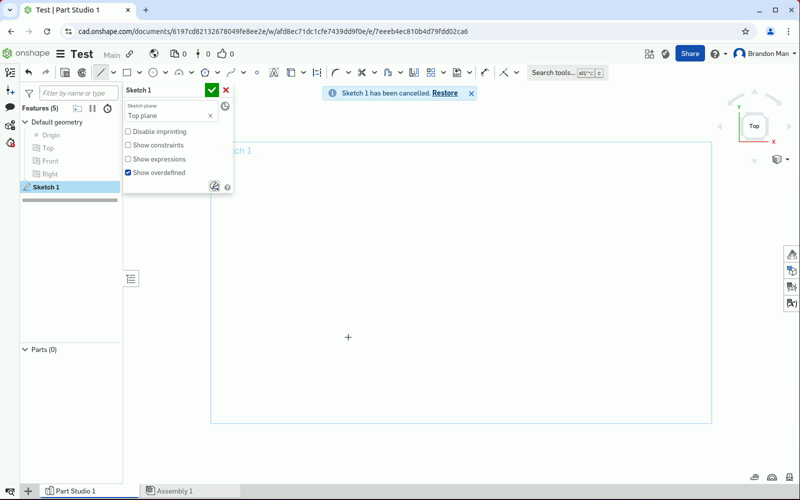
key_up(shift)
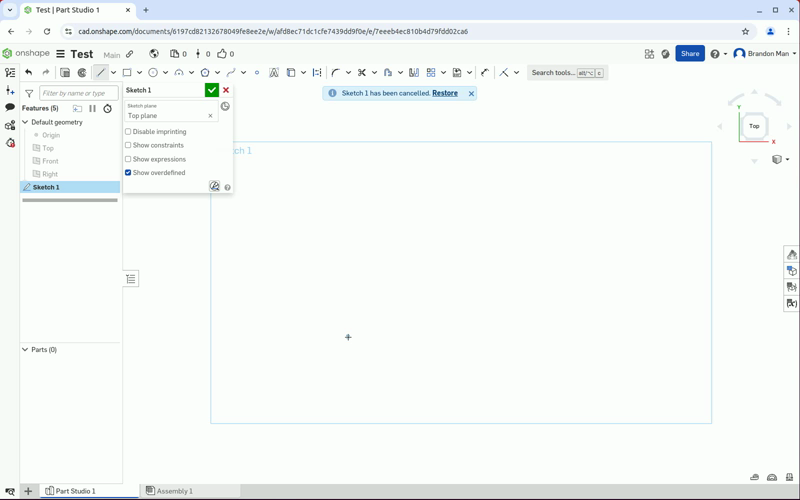
key_down(shift)
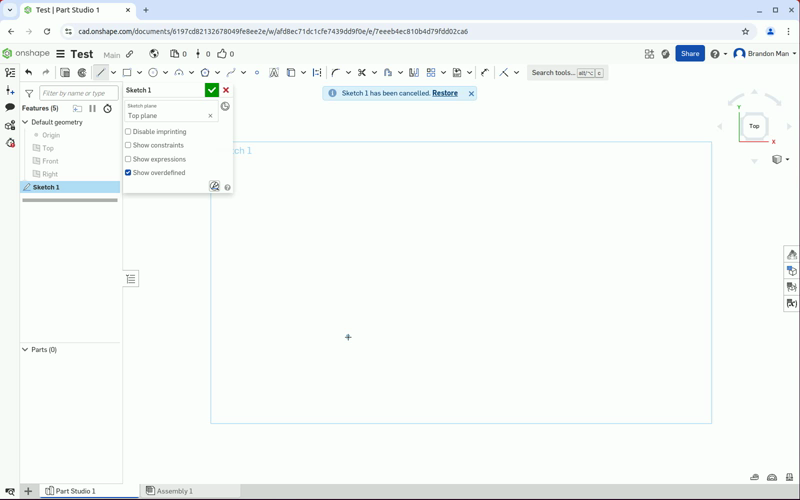
mouse_move(572, 336)
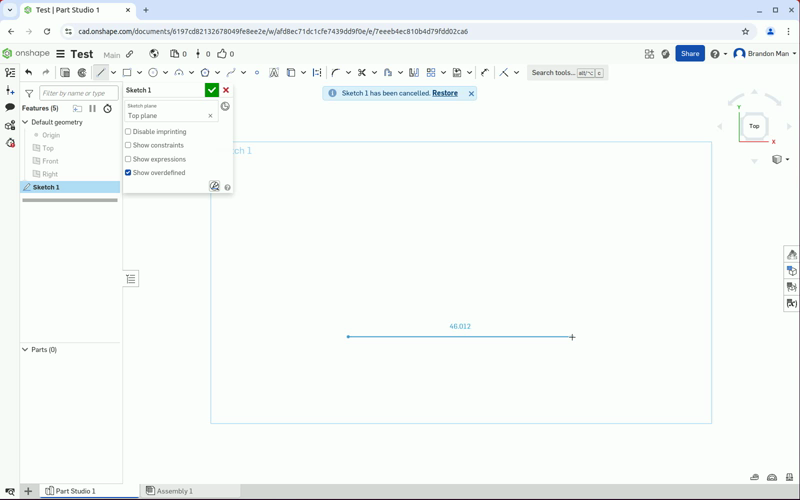
click(572, 336)
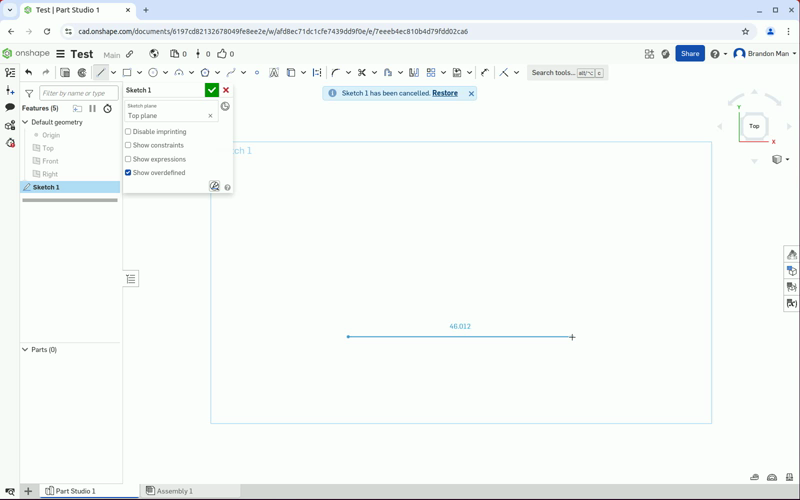
key_up(shift)
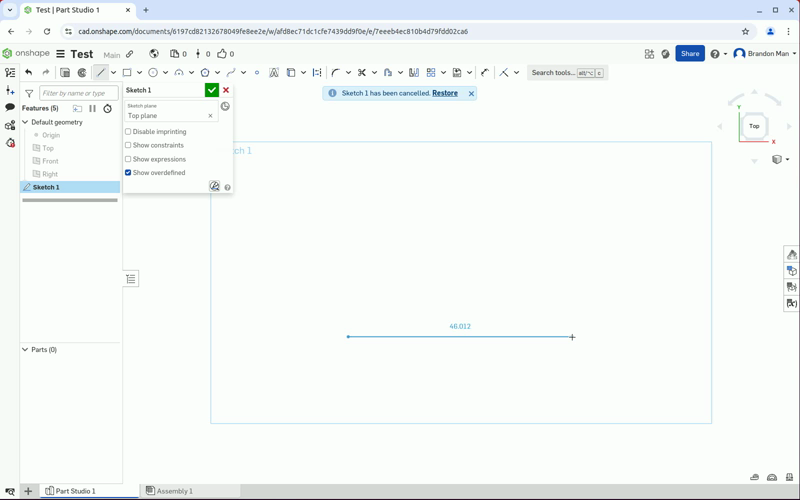
key_down(shift)
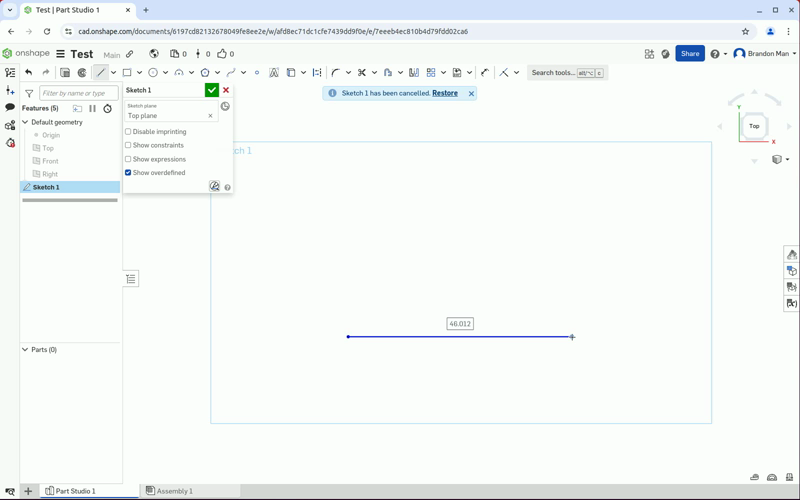
mouse_move(572, 228)
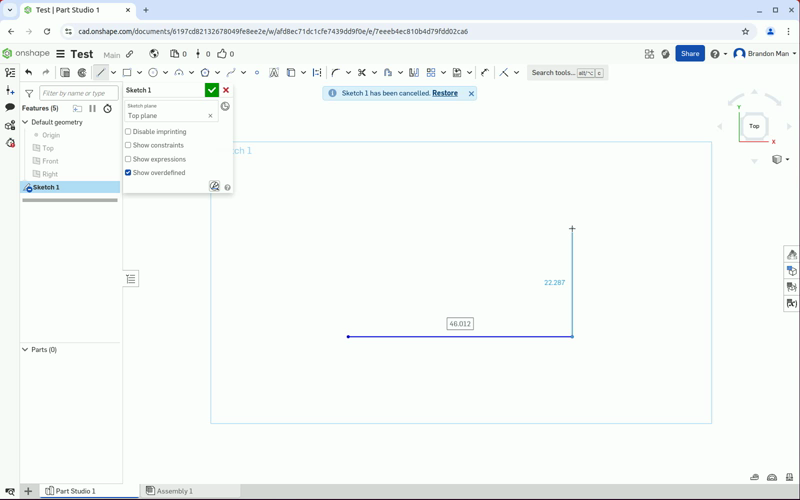
click(572, 228)
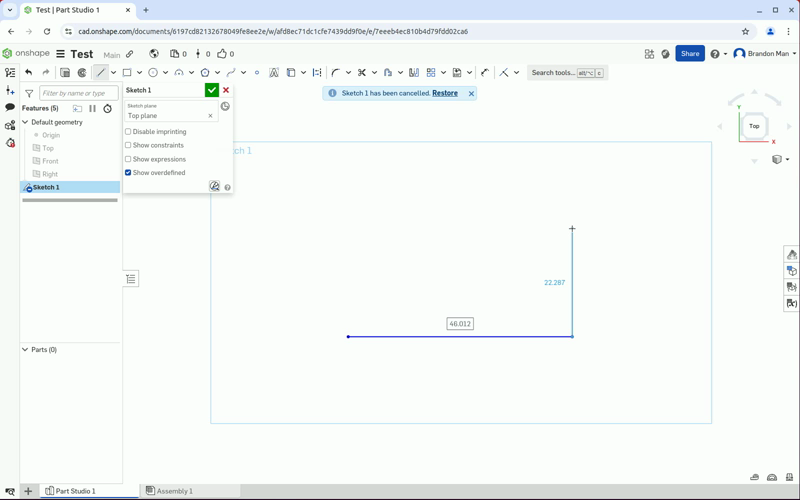
key_up(shift)
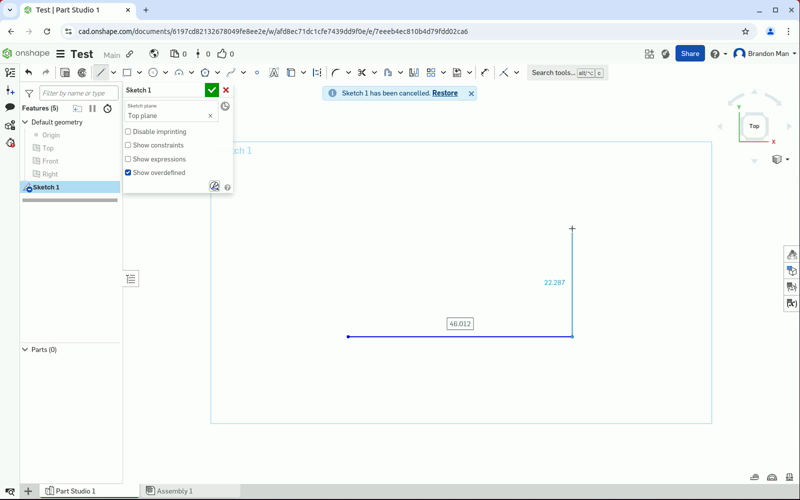
key_down(shift)
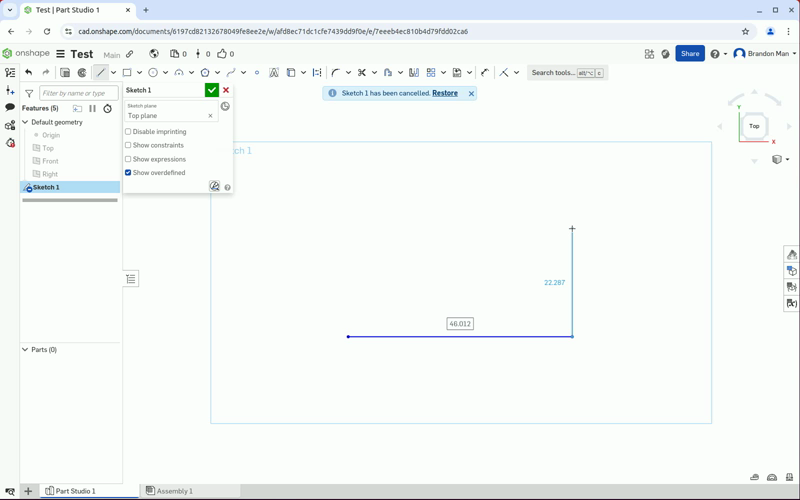
mouse_move(348, 228)
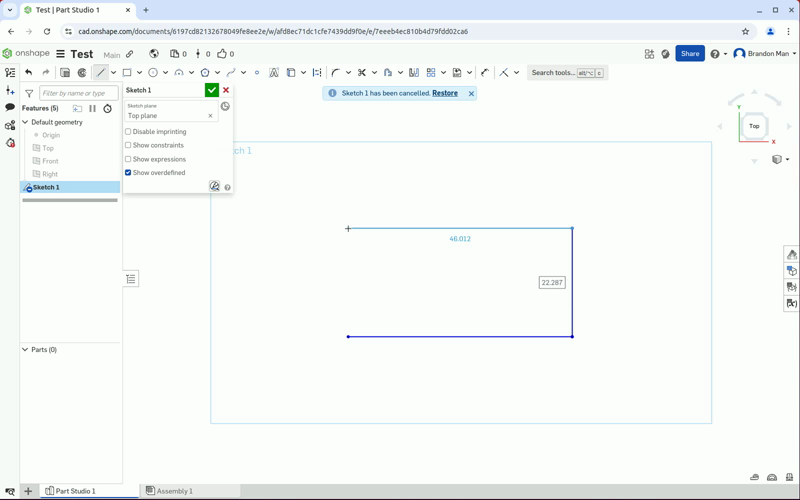
click(348, 228)
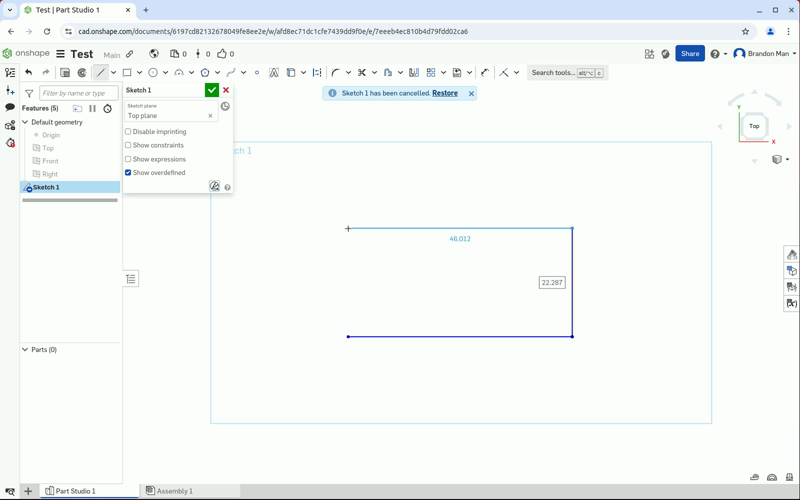
key_up(shift)
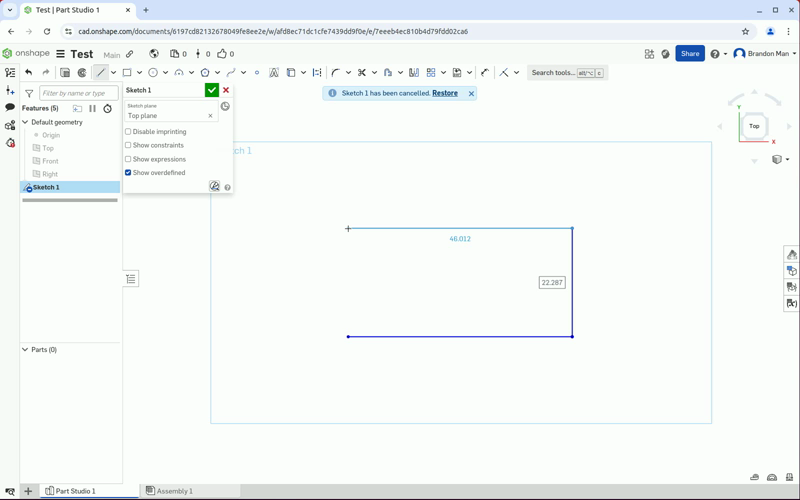
key_down(shift)
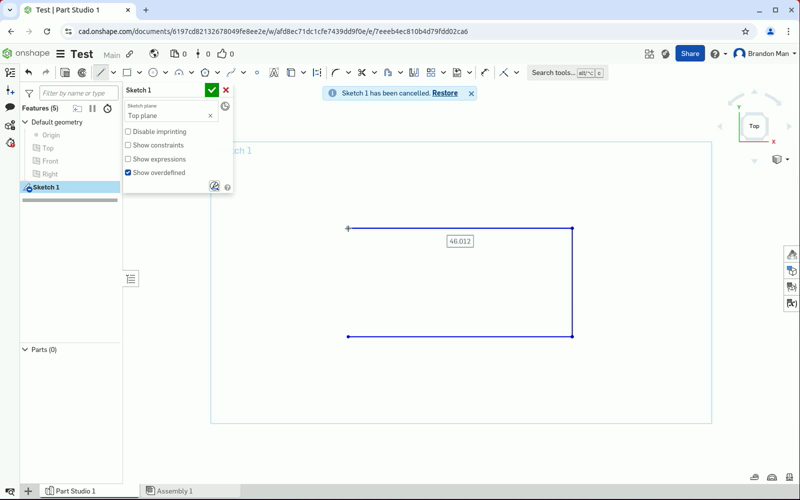
mouse_move(348, 336)
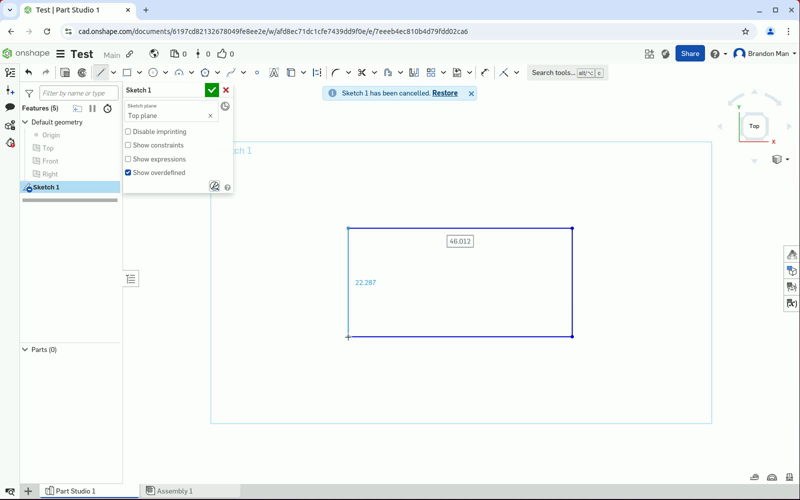
key_up(shift)
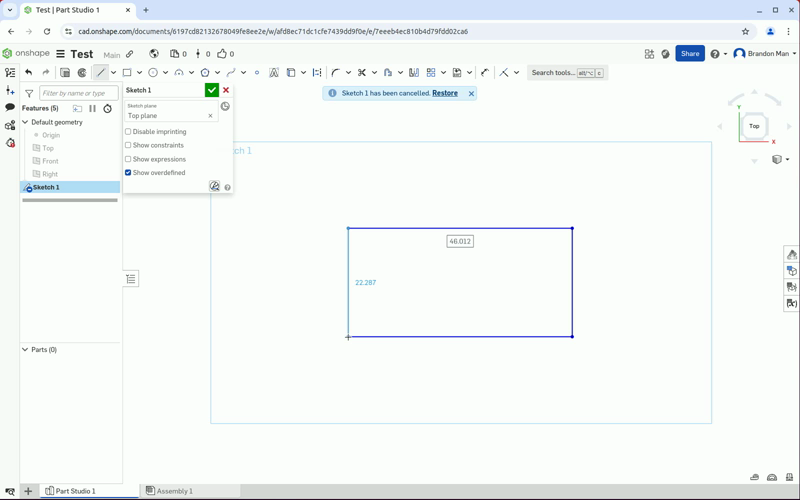
click(348, 336)
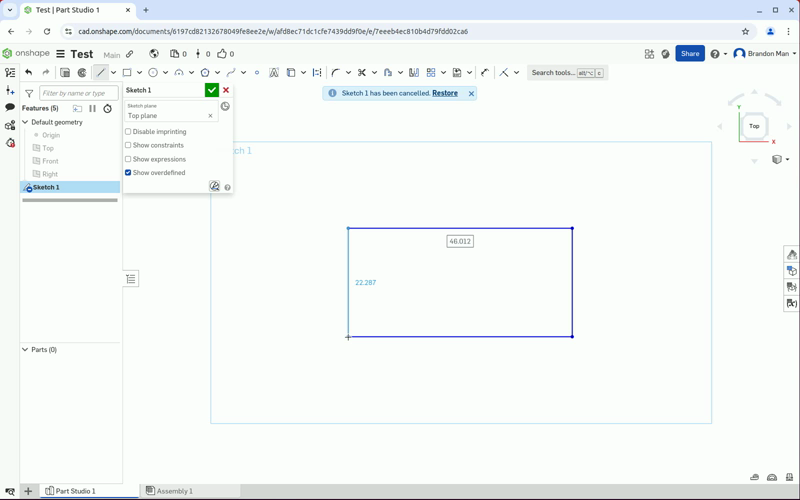
key(esc)
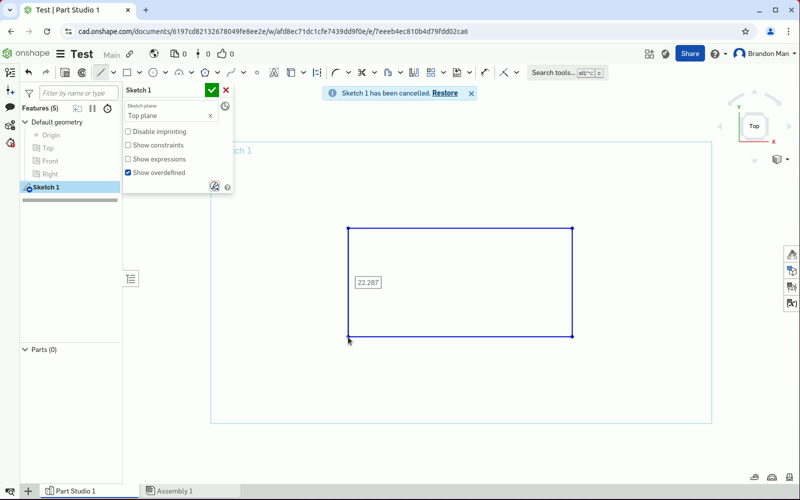
mouse_move(462, 270)
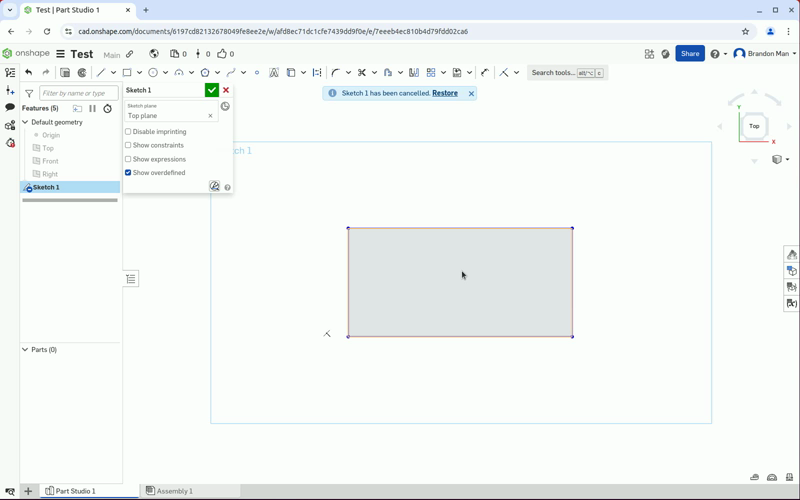
click(462, 270)
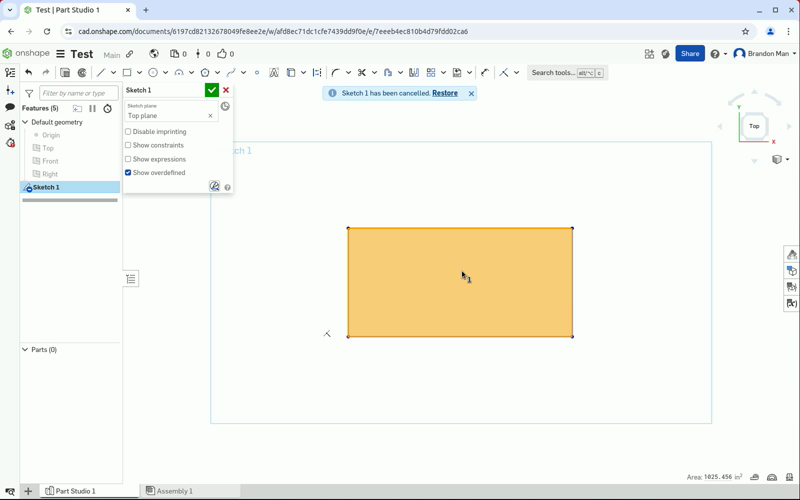
mouse_move(73, 352)
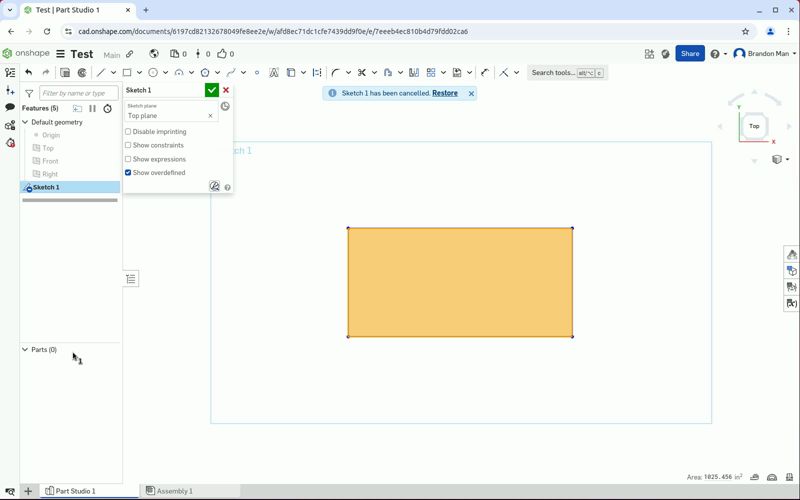
key(shift+y)
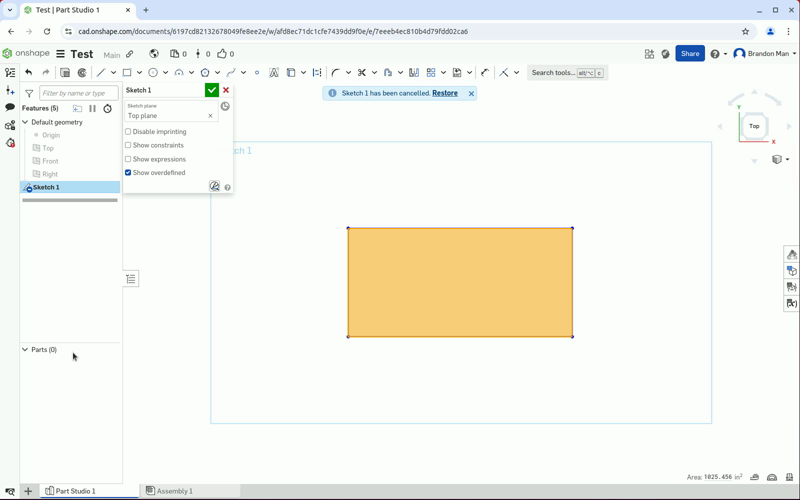
key(shift+e)
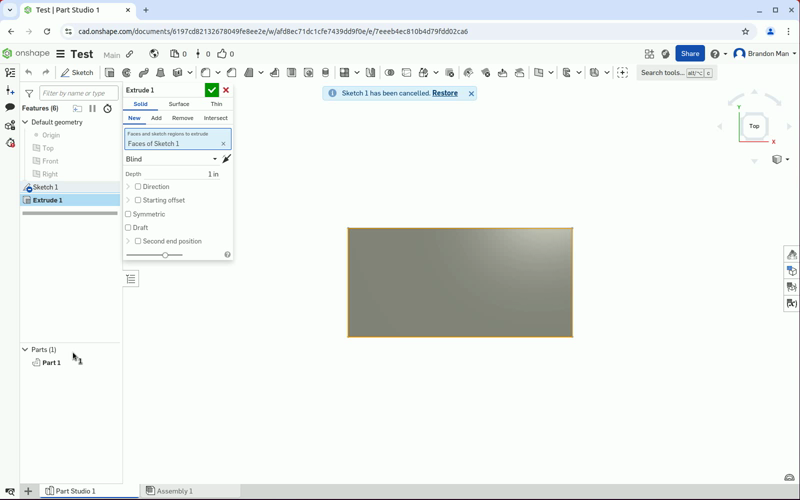
mouse_move(143, 106)
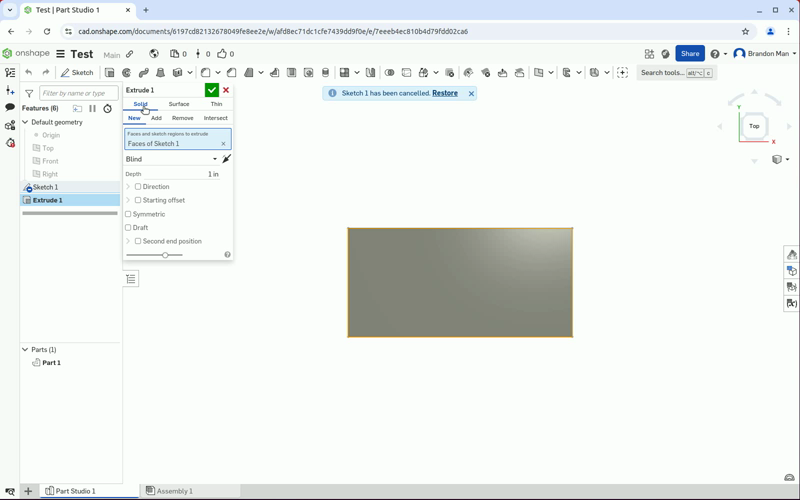
click(143, 106)
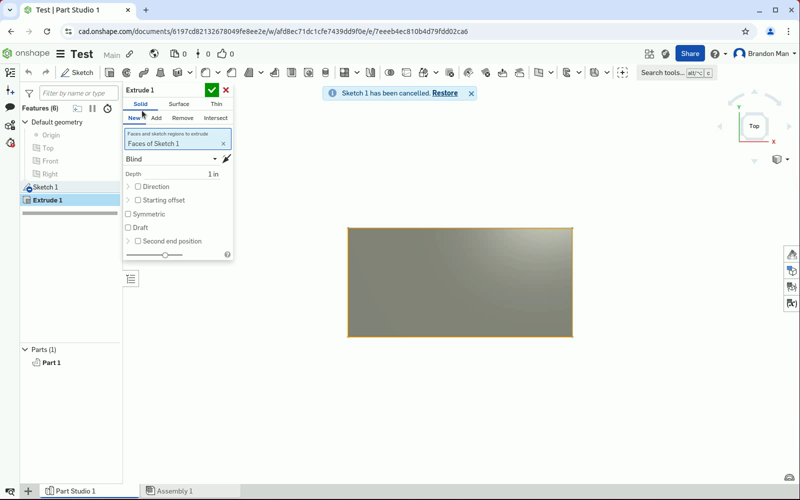
mouse_move(137, 120)
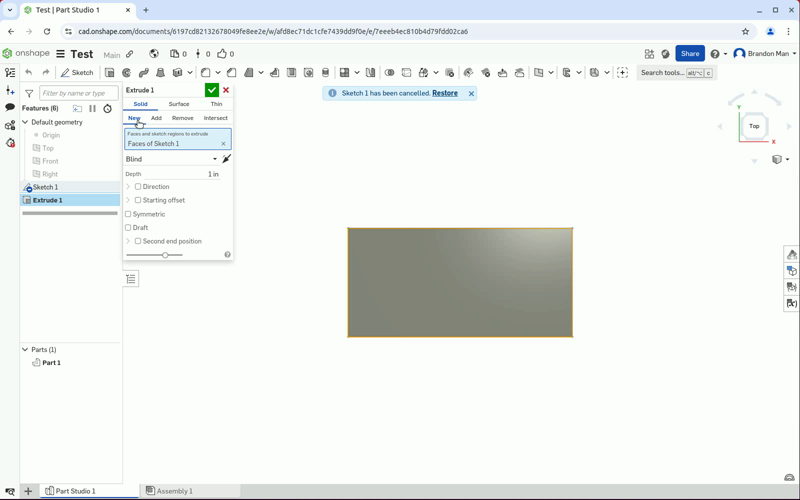
click(137, 120)
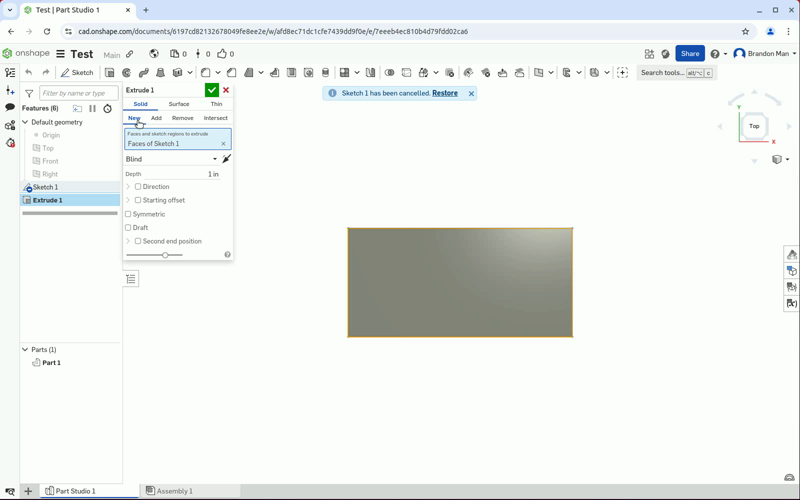
key(tab, 4)
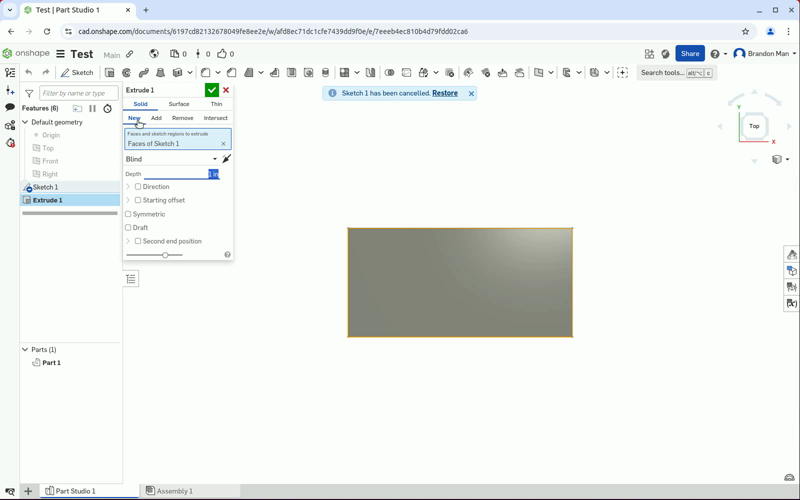
text(8.425)
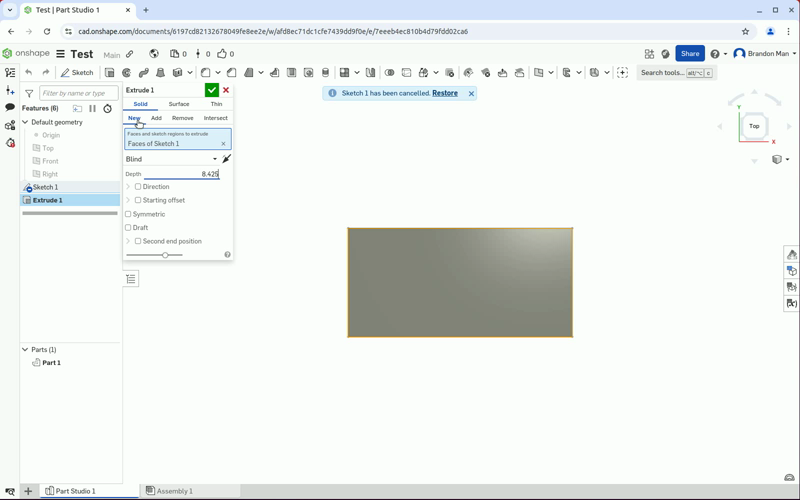
key(enter)
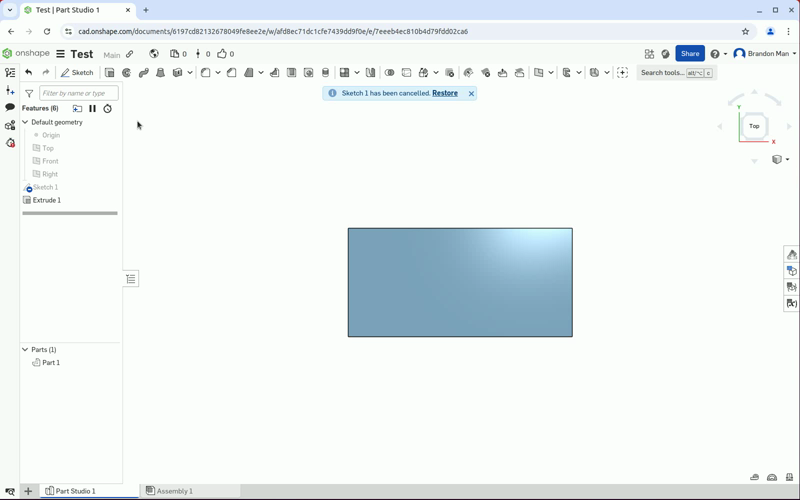
key(shift+h)
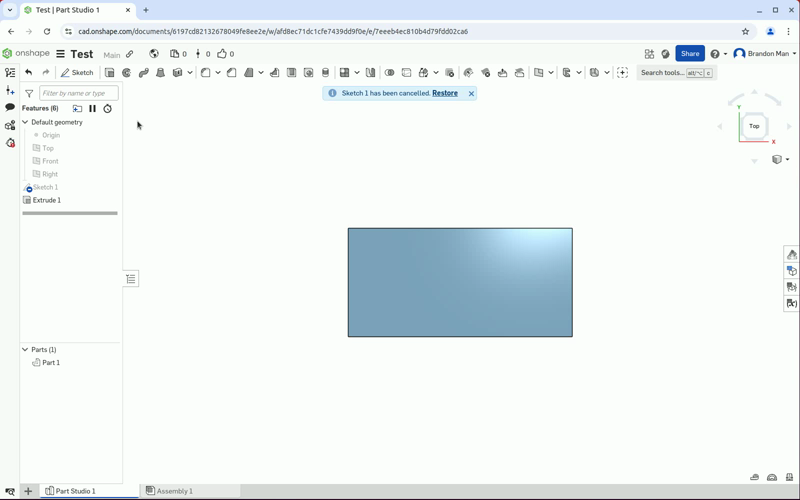
key(shift+h)
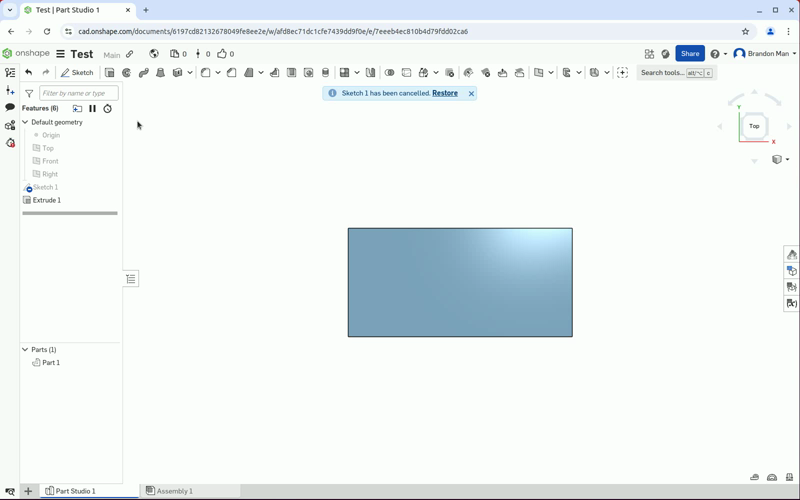
mouse_move(73, 189)
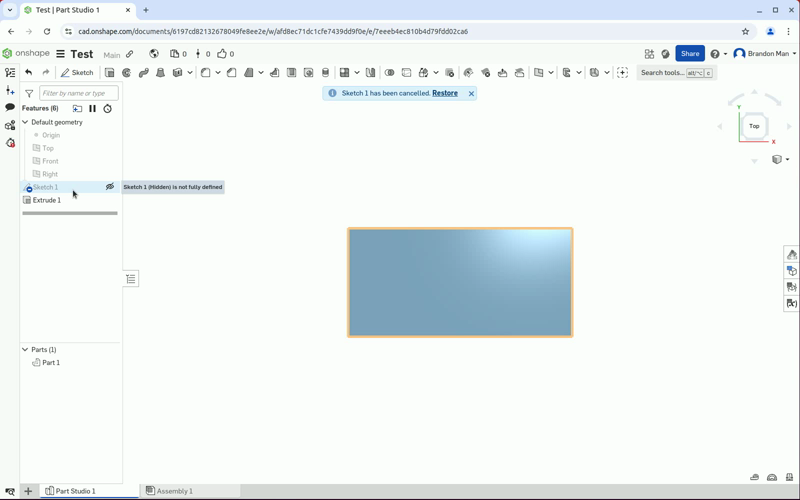
click(73, 189)
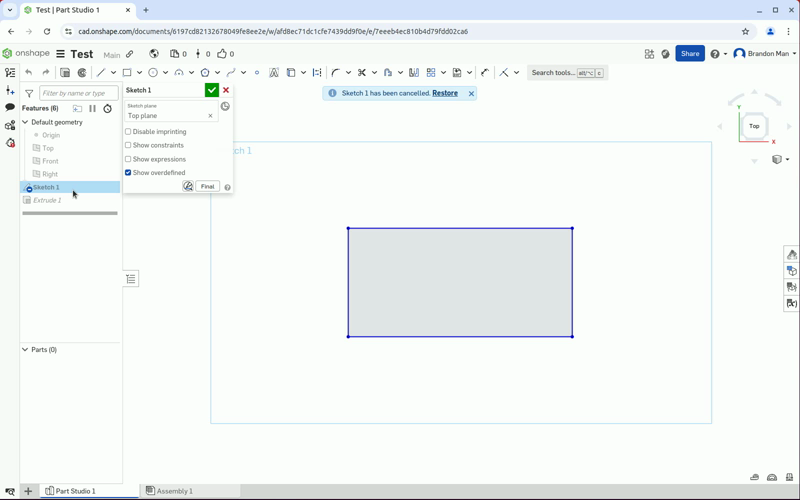
mouse_move(229, 92)
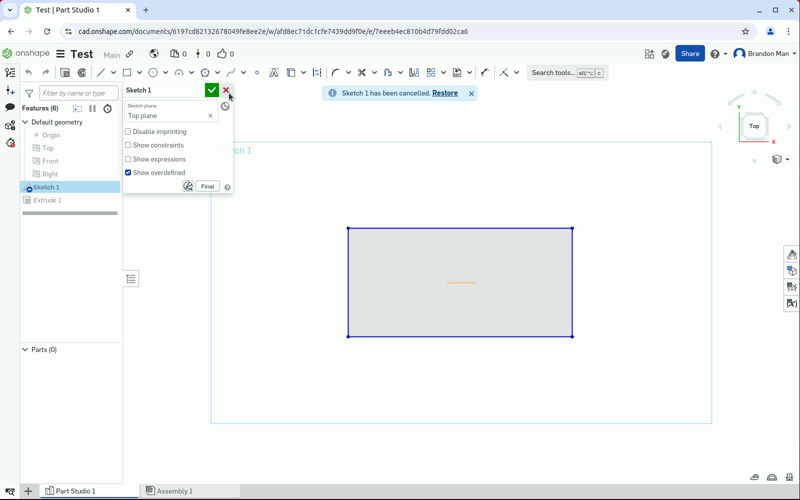
click(229, 92)
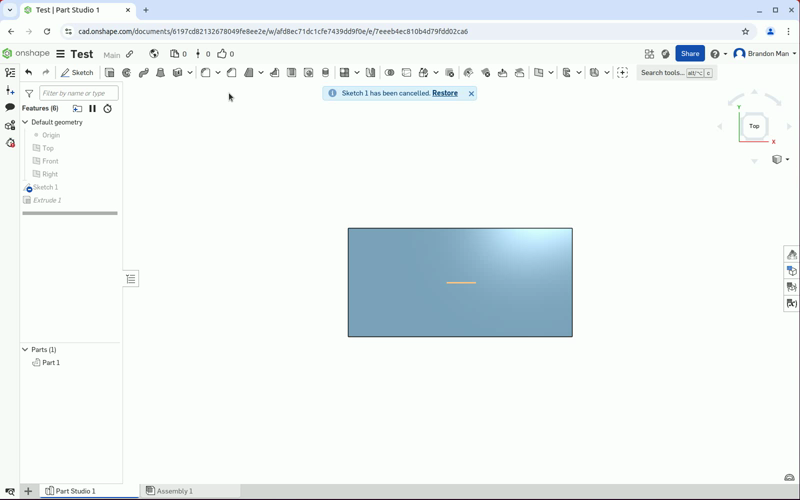
mouse_move(541, 75)
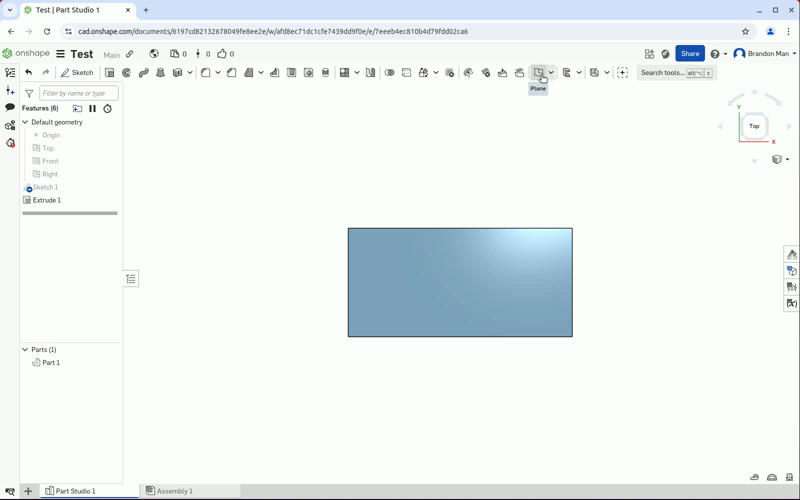
click(541, 75)
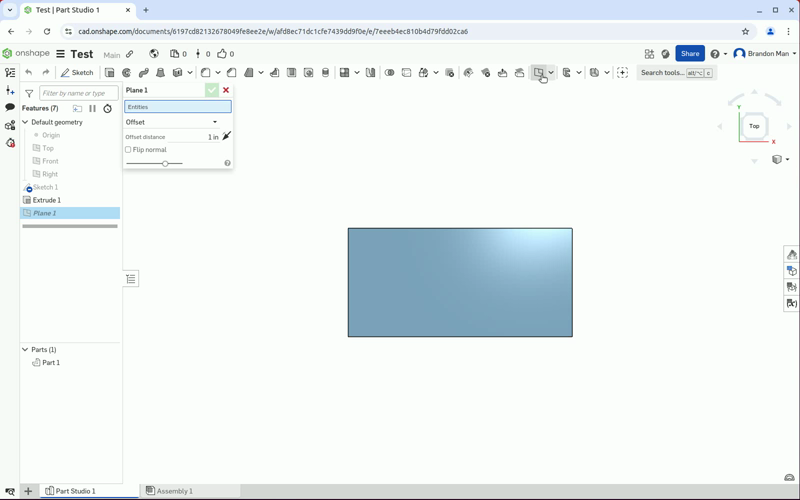
mouse_move(73, 150)
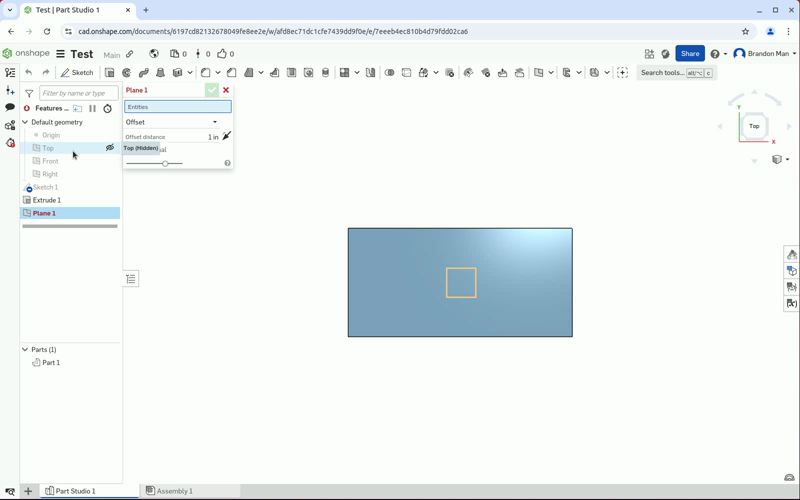
click(73, 150)
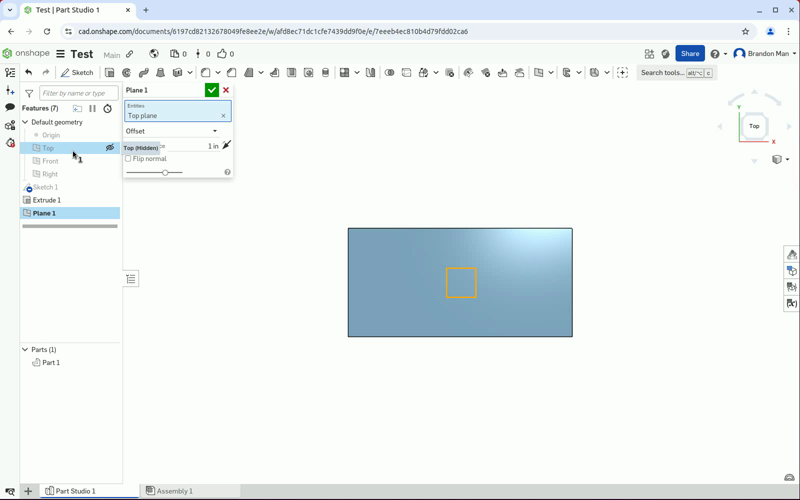
key(tab, 2)
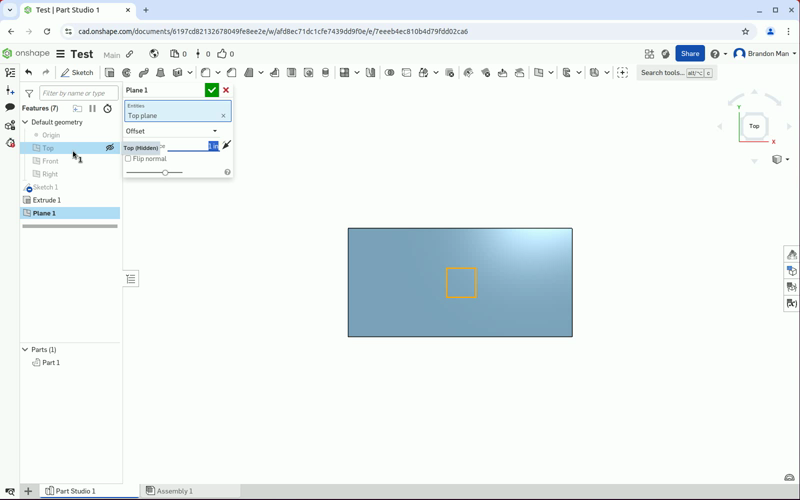
text(8.411)
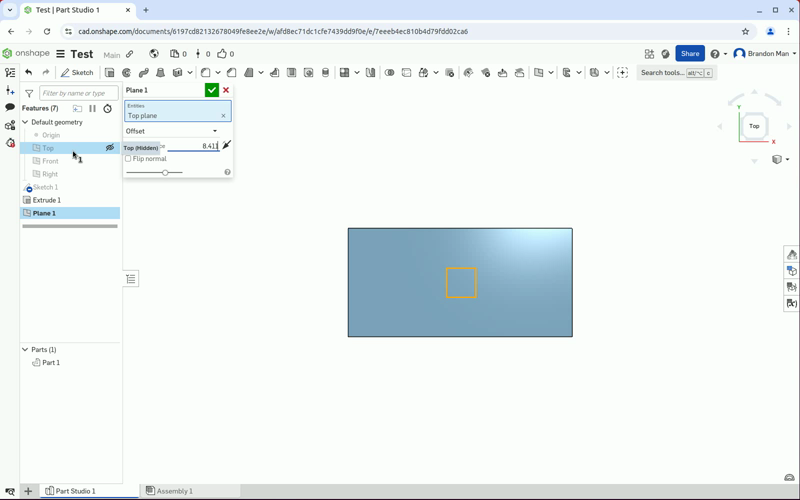
key(enter, 2)
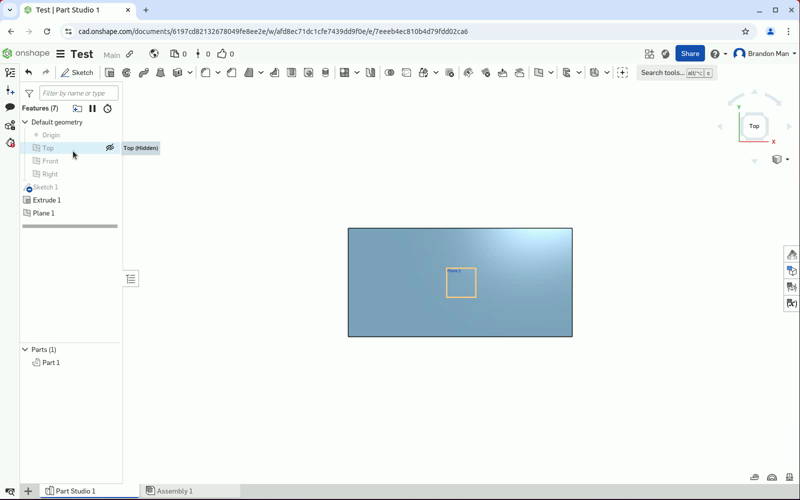
key(shift+s)
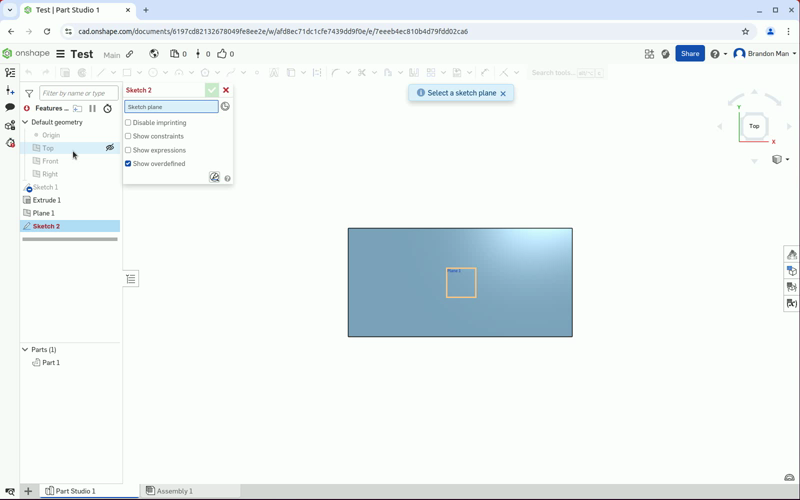
mouse_move(73, 215)
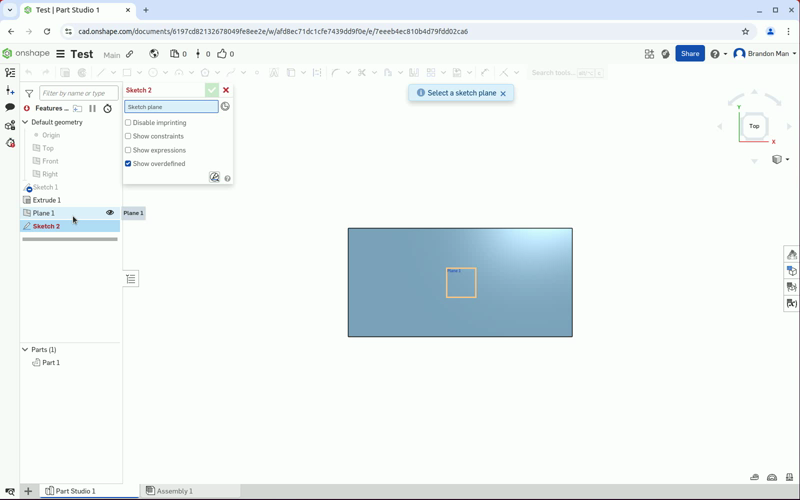
click(73, 215)
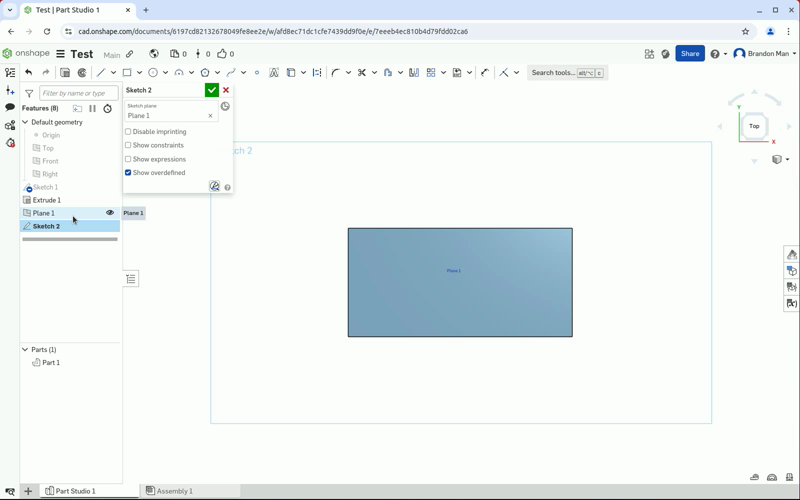
mouse_move(73, 352)
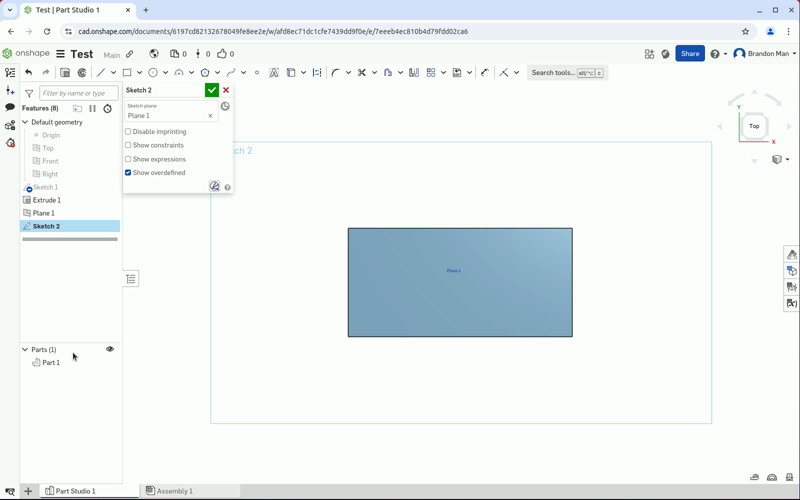
key(y)
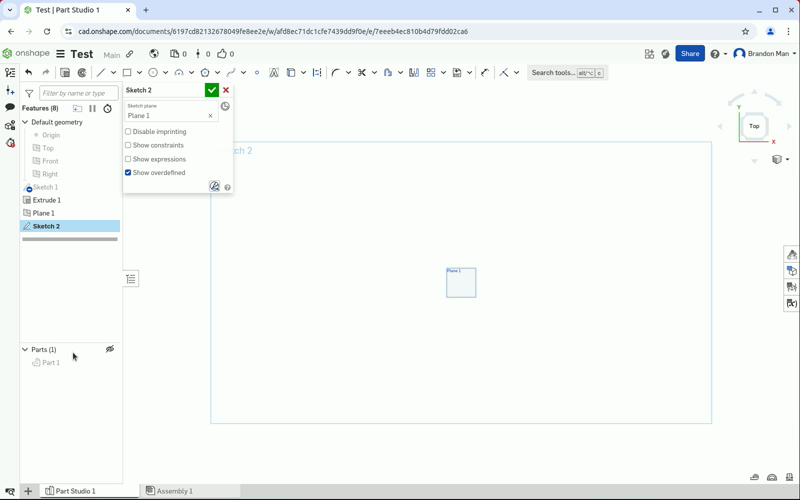
key(l)
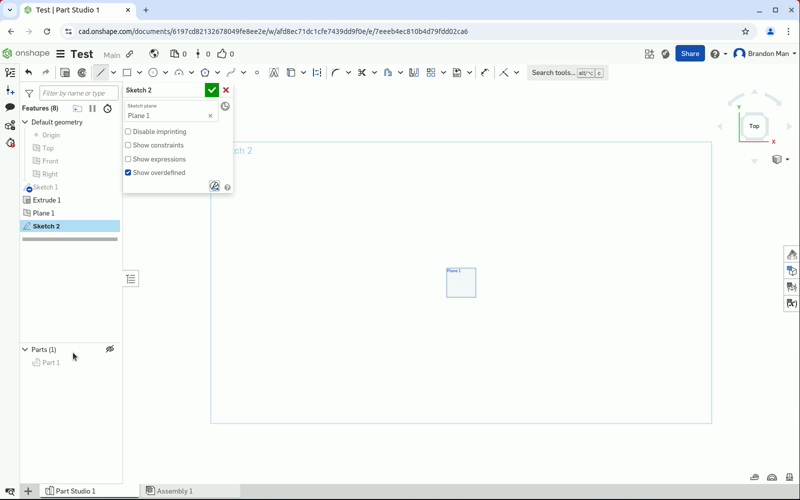
key_down(shift)
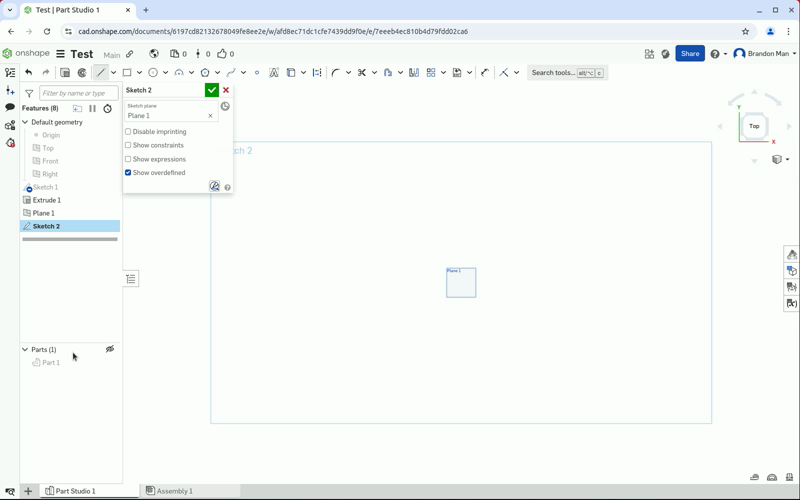
mouse_move(501, 324)
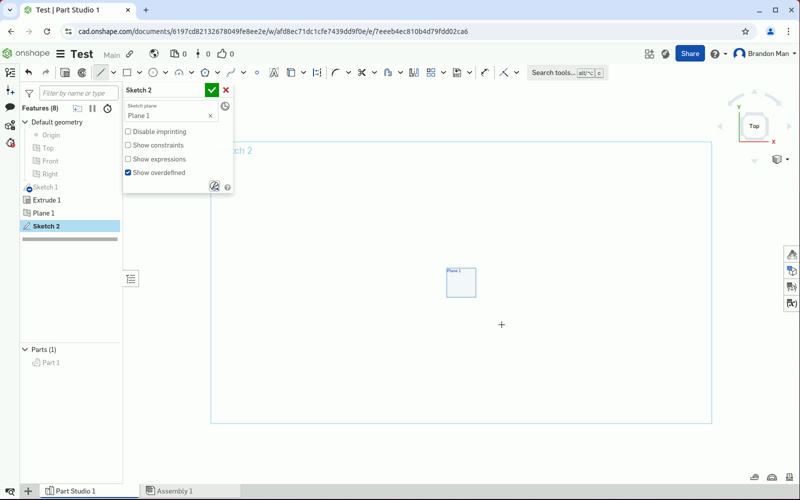
click(501, 324)
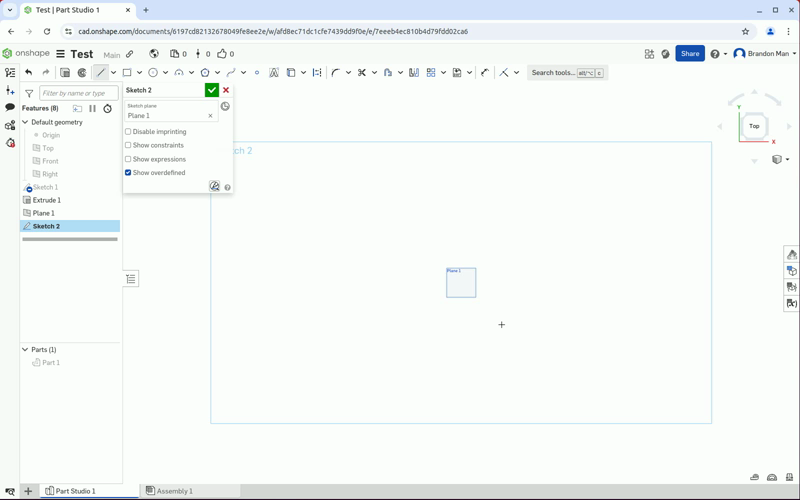
key_up(shift)
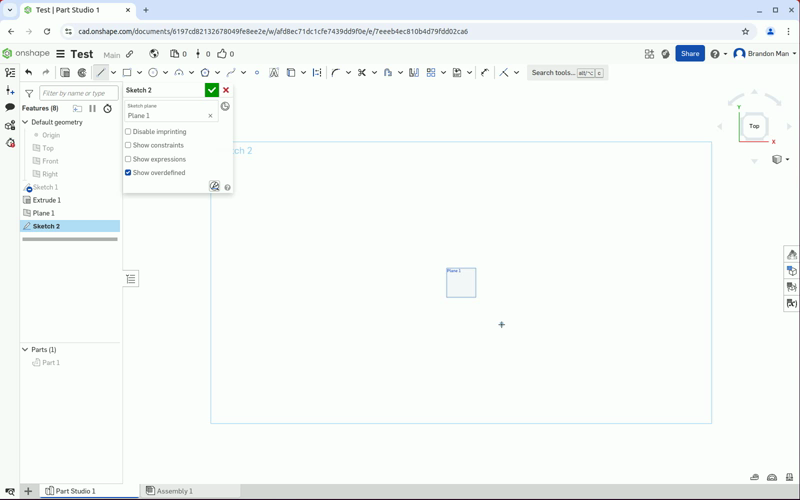
key_down(shift)
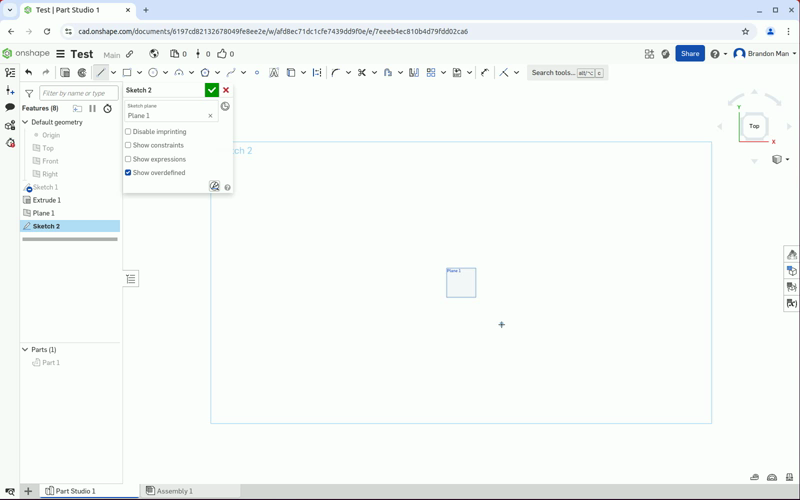
mouse_move(531, 324)
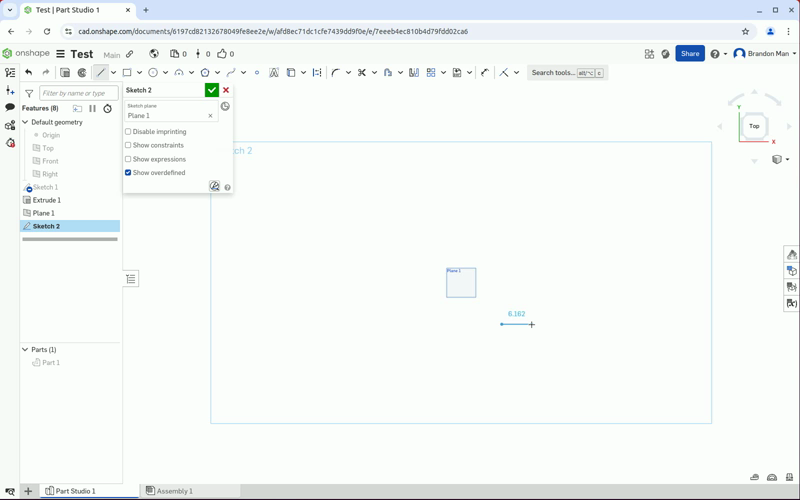
mouse_move(537, 324)
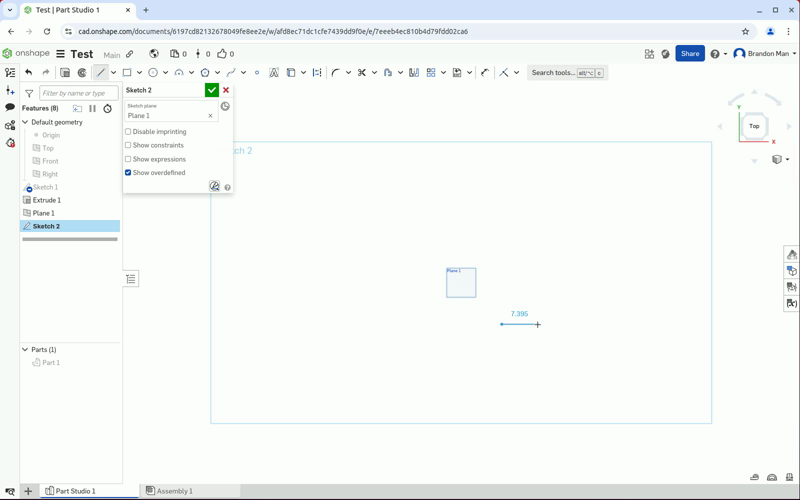
click(537, 324)
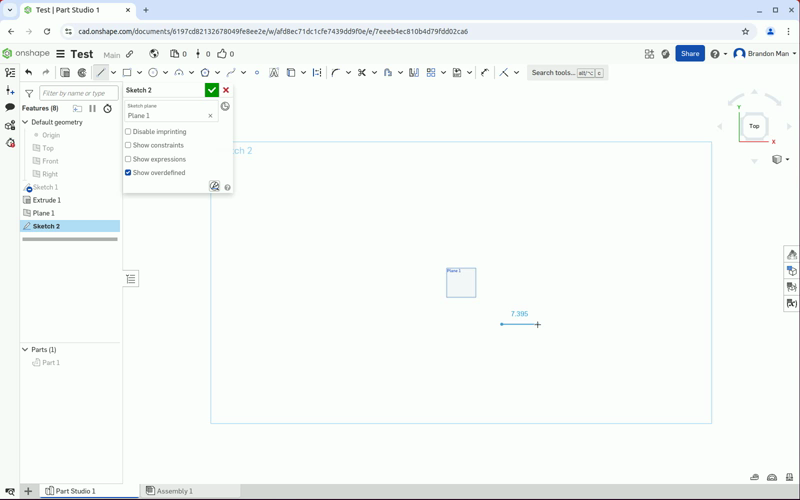
key_up(shift)
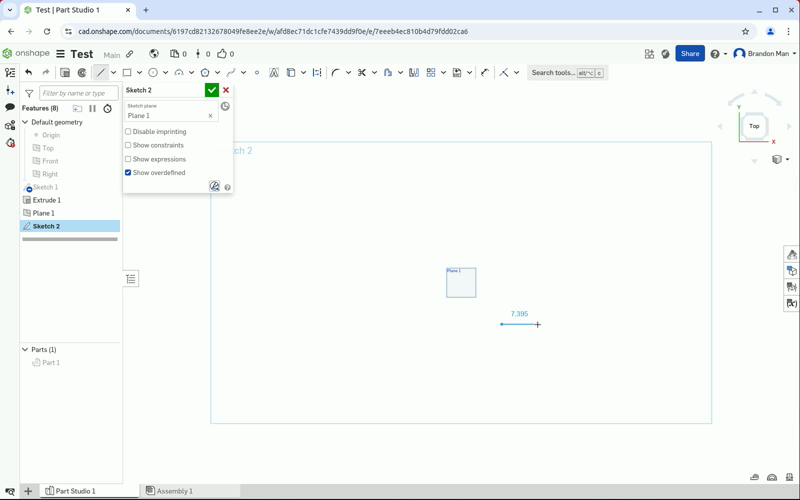
key_down(shift)
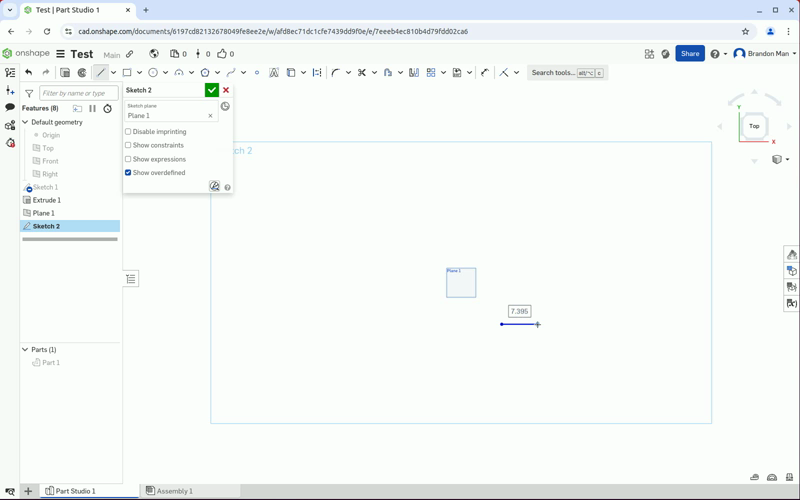
mouse_move(537, 242)
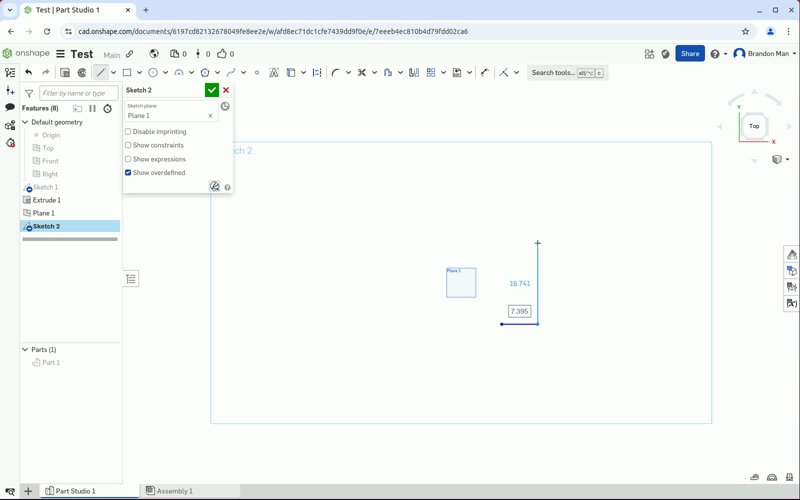
click(537, 242)
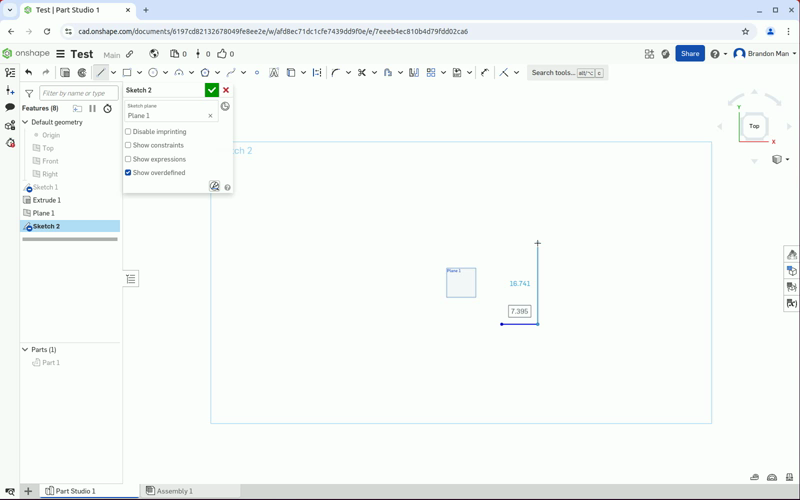
key_up(shift)
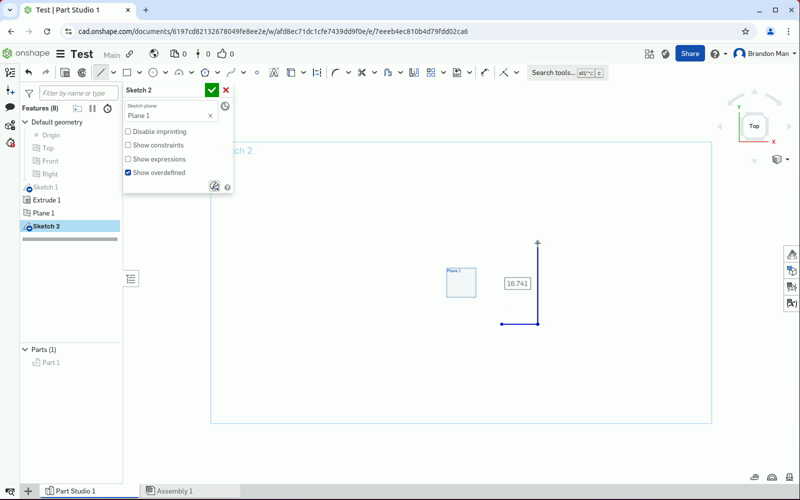
key_down(shift)
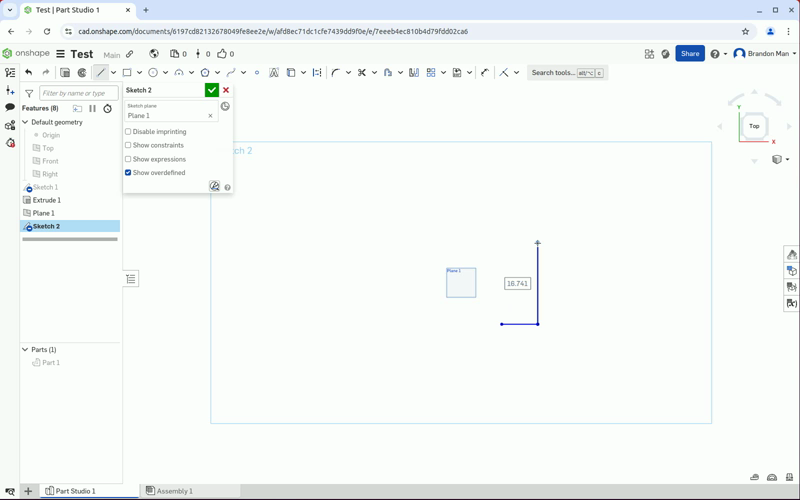
mouse_move(567, 242)
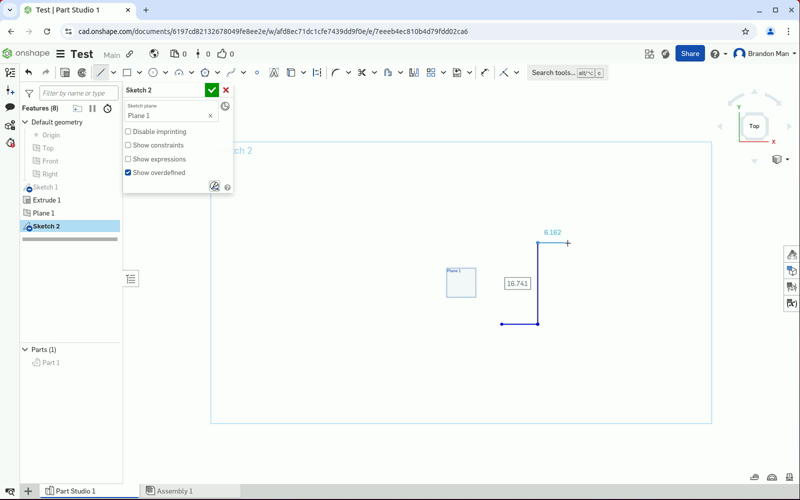
mouse_move(501, 242)
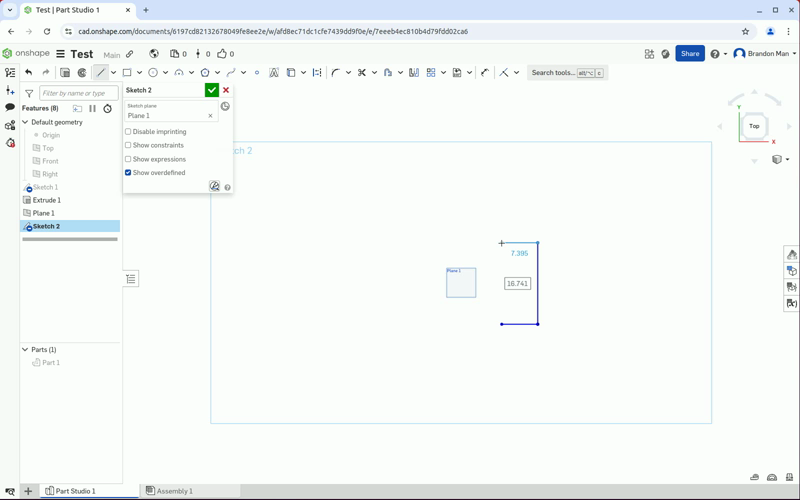
click(501, 242)
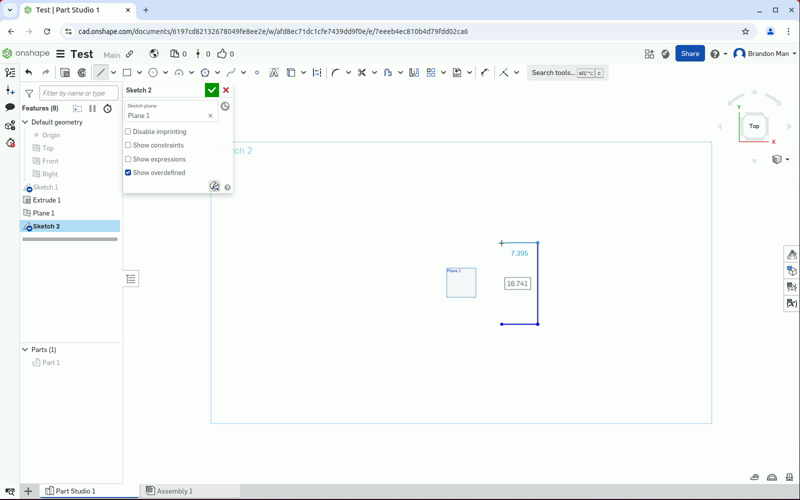
key_up(shift)
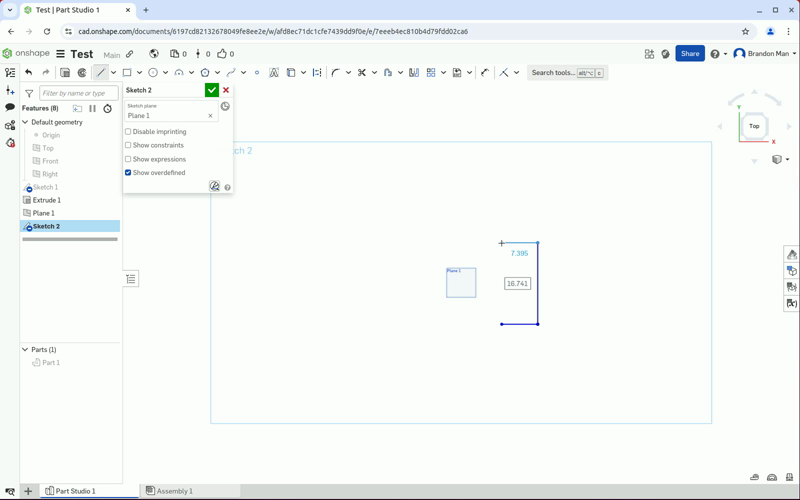
key_down(shift)
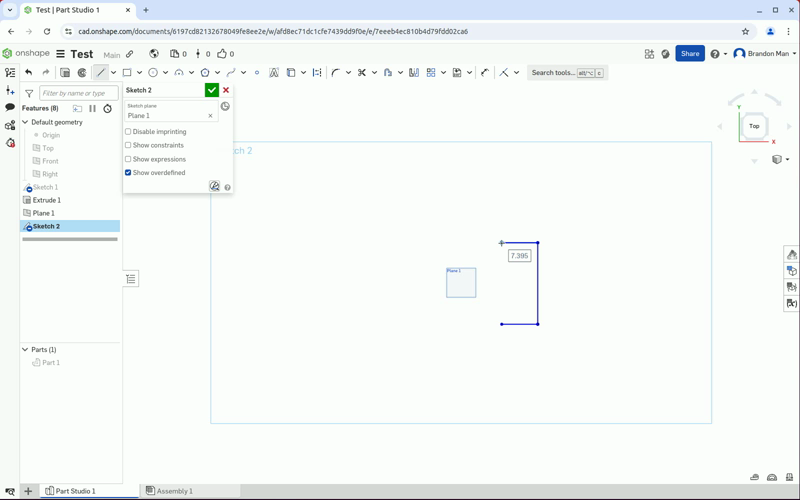
mouse_move(501, 324)
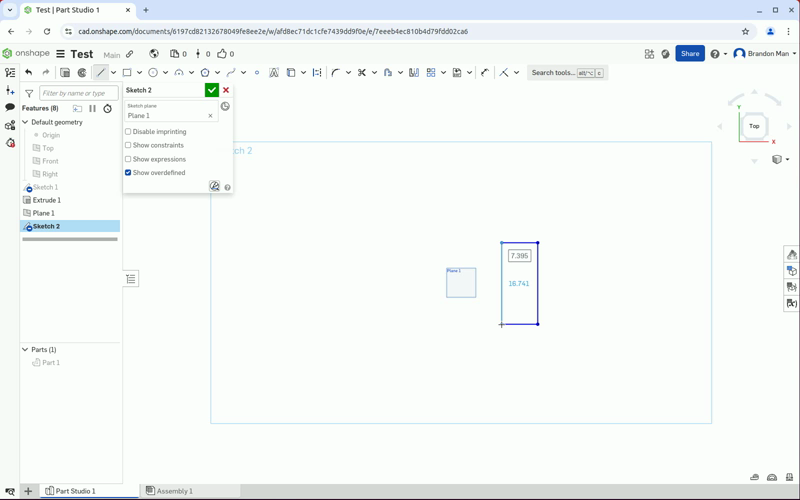
key_up(shift)
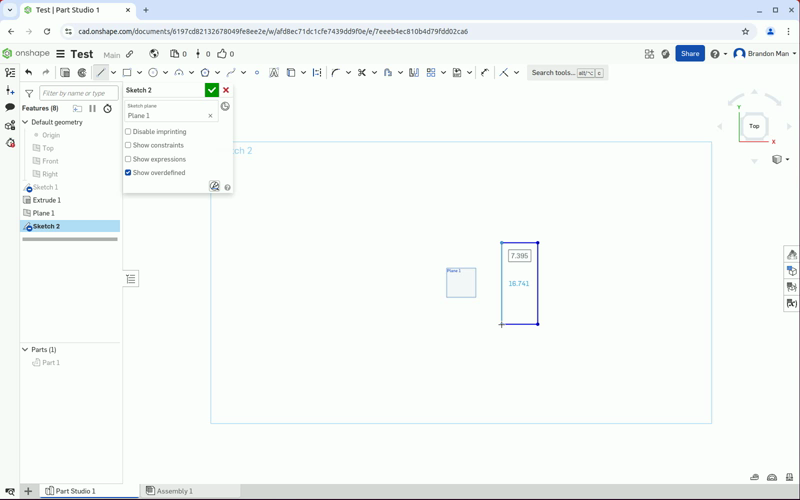
click(501, 324)
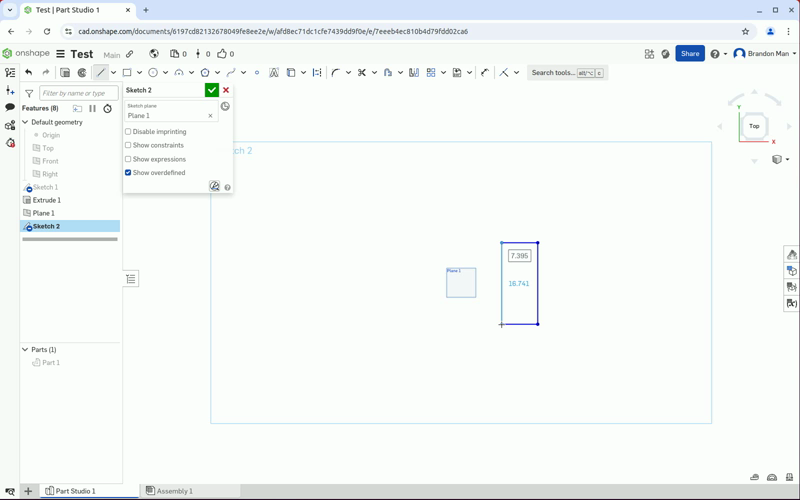
key(esc)
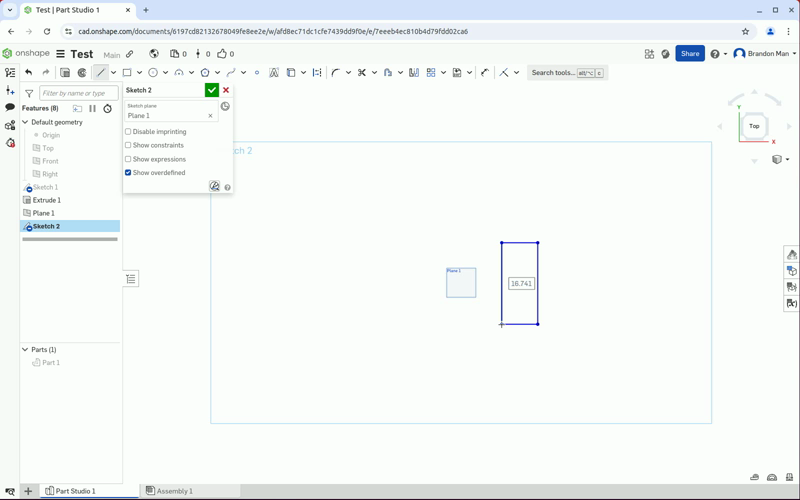
mouse_move(523, 286)
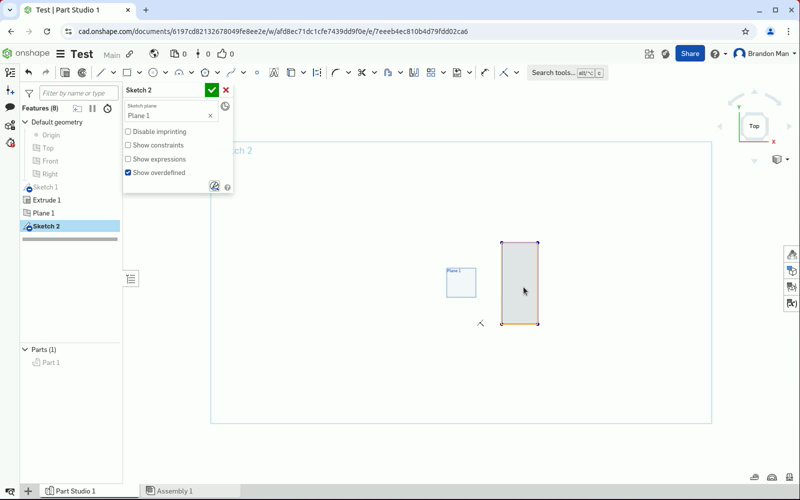
click(523, 286)
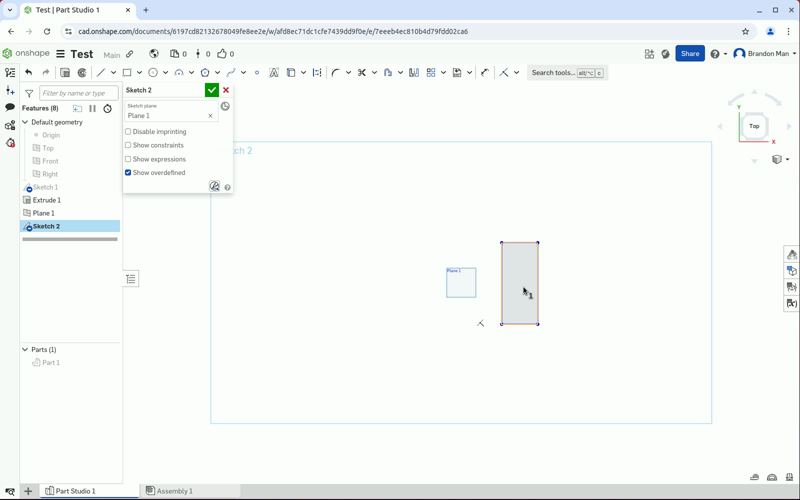
mouse_move(73, 352)
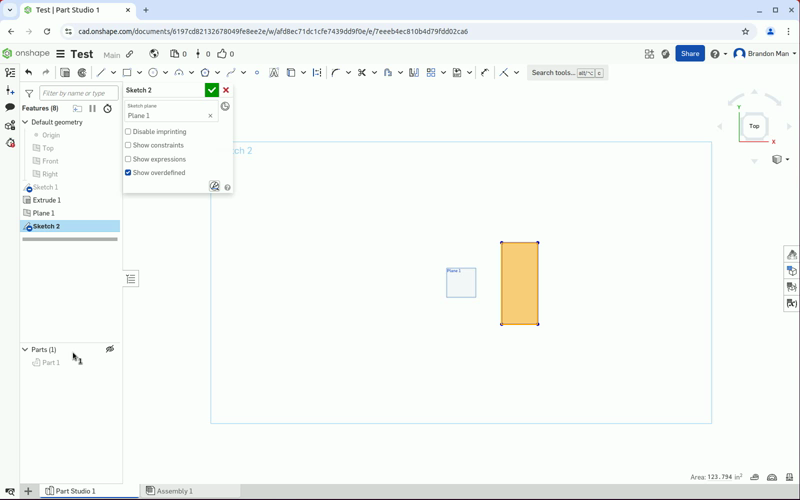
key(shift+y)
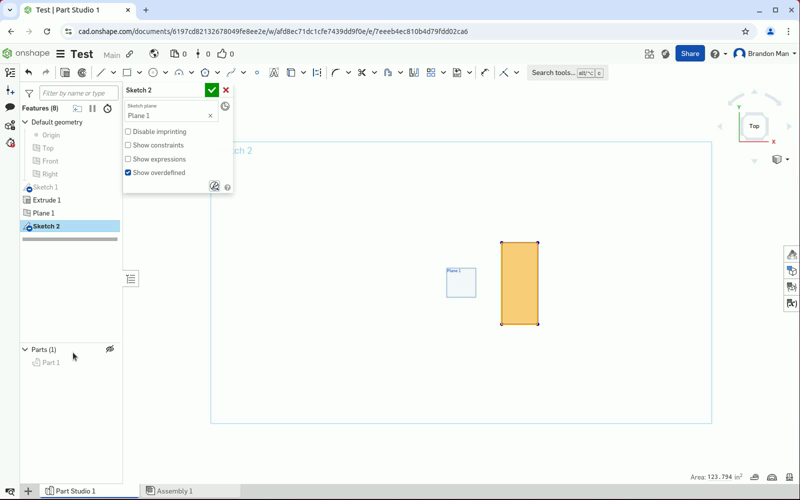
key(shift+e)
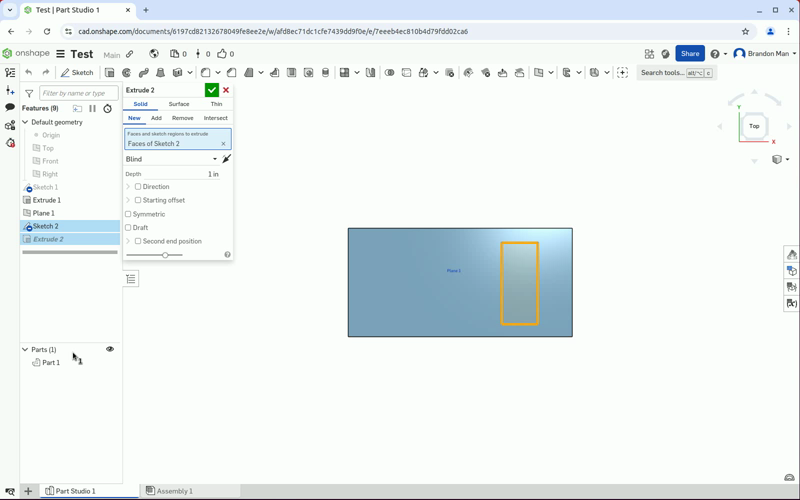
mouse_move(143, 106)
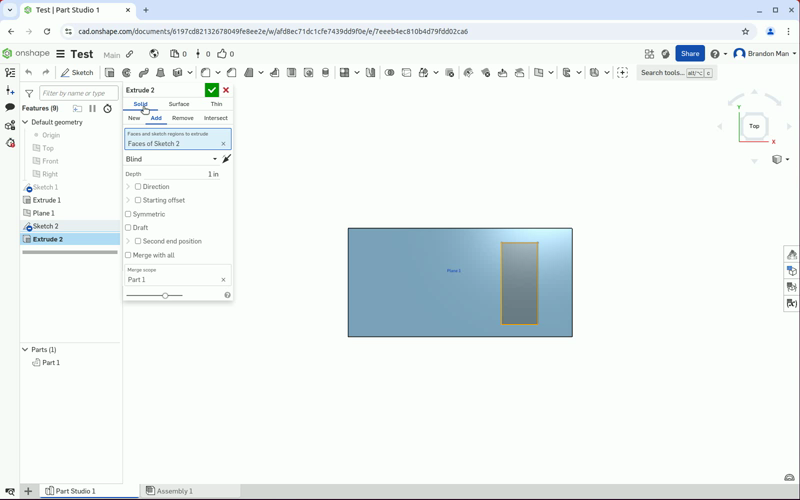
click(143, 106)
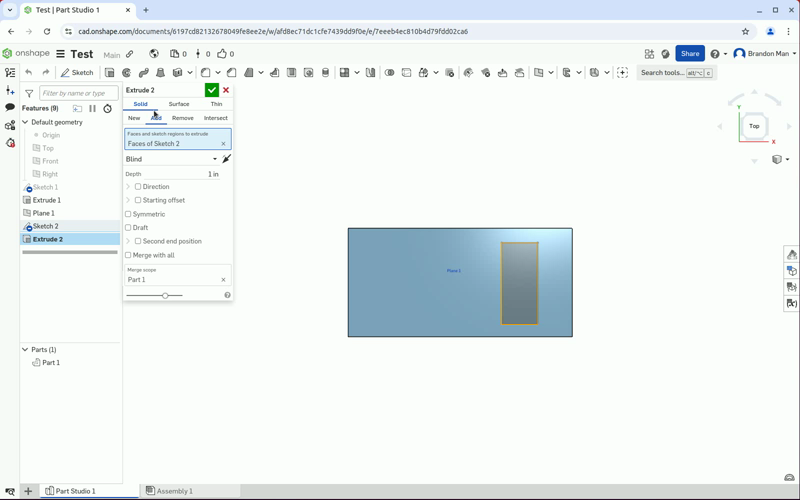
mouse_move(186, 120)
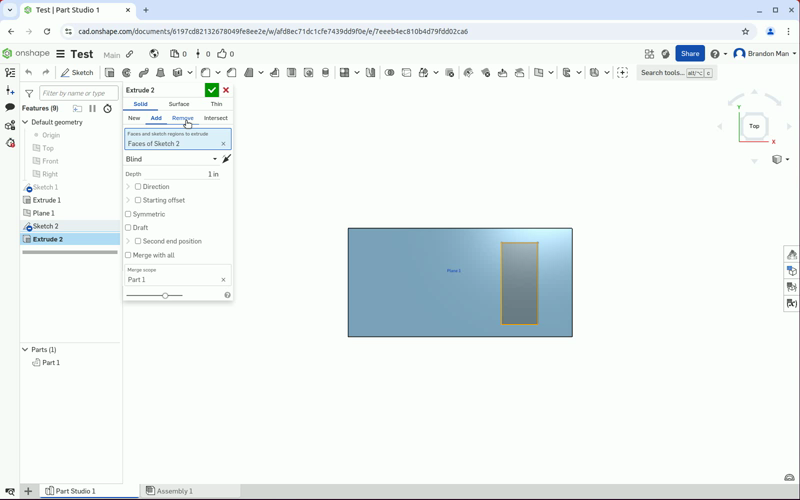
click(186, 120)
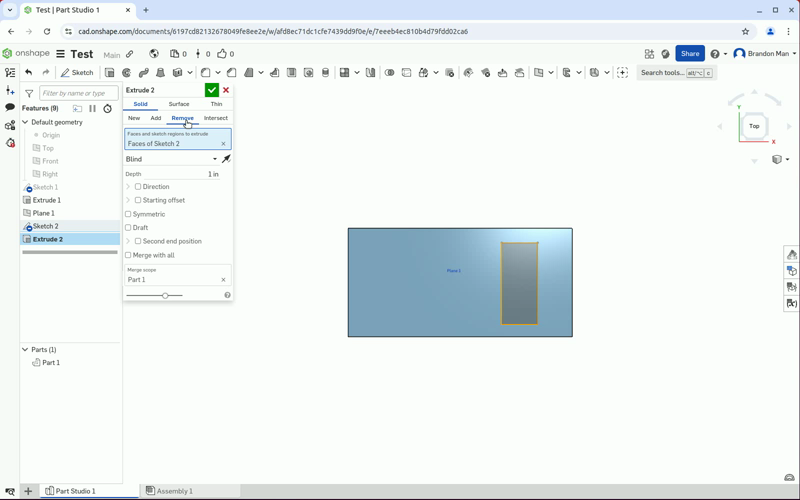
key(tab, 4)
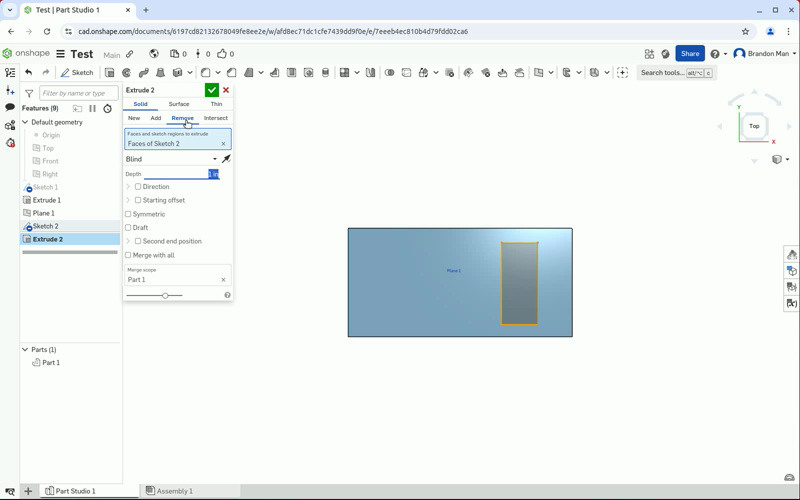
text(30.811)
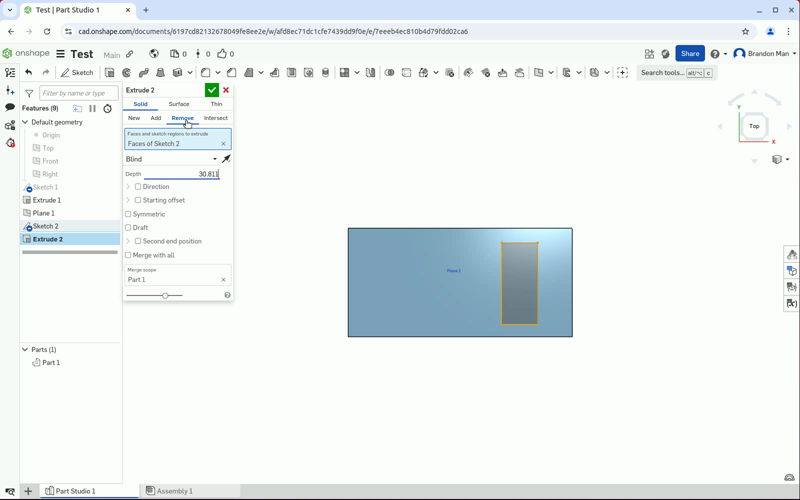
key(tab, 6)
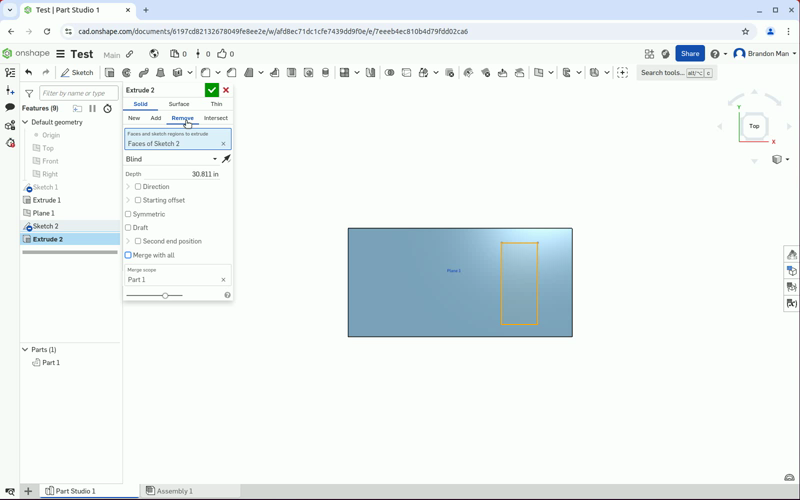
key(space)
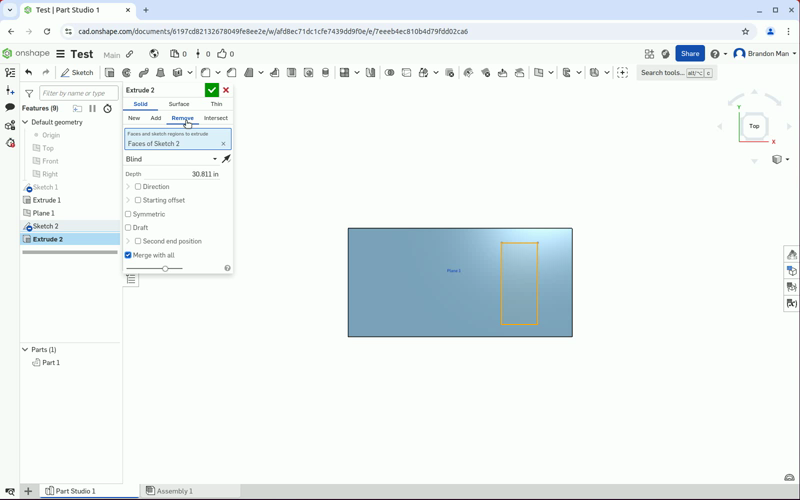
key(enter)
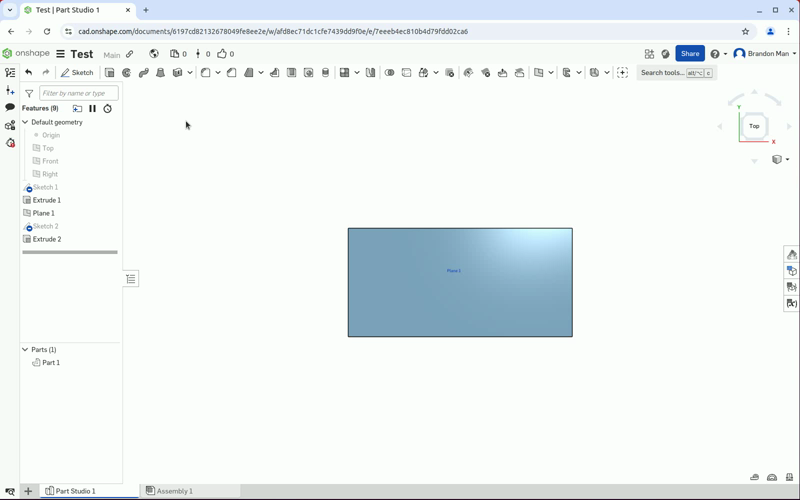
key(shift+h)
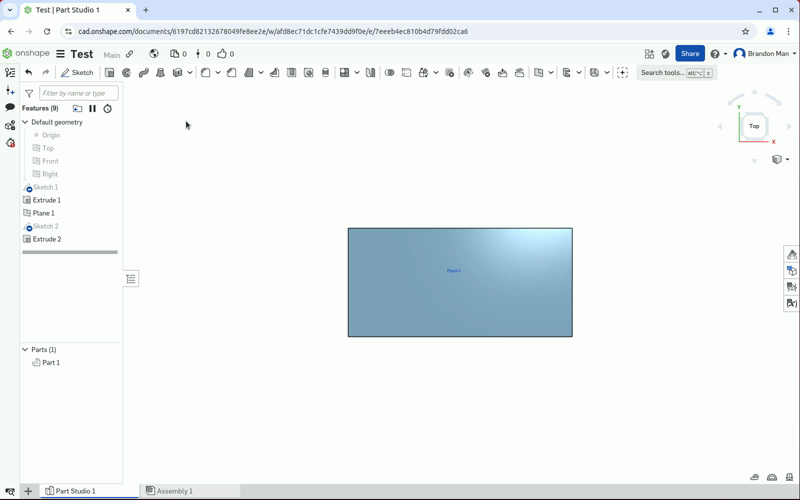
key(shift+h)
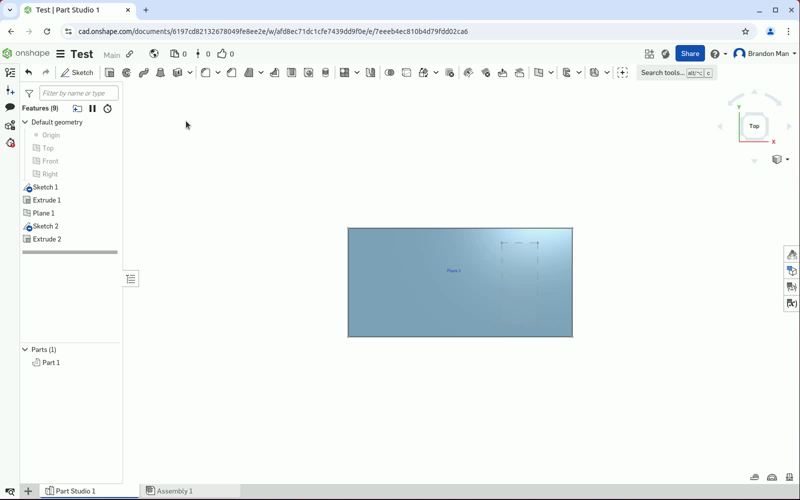
key(shift+7)
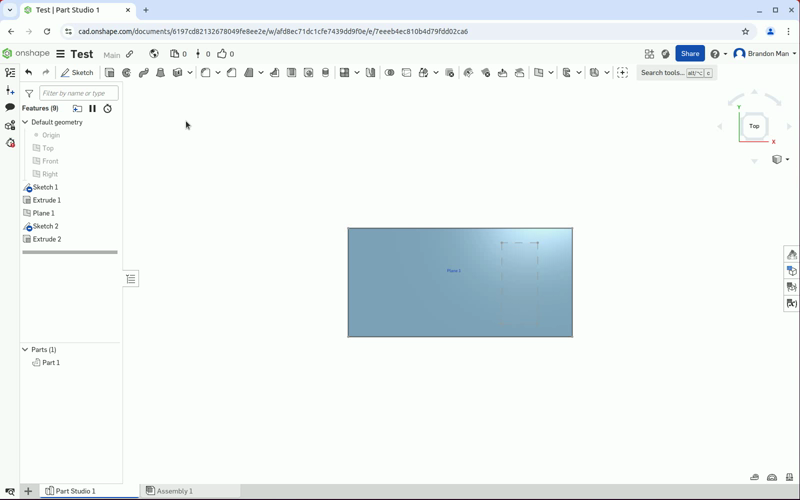
key(up, 3)
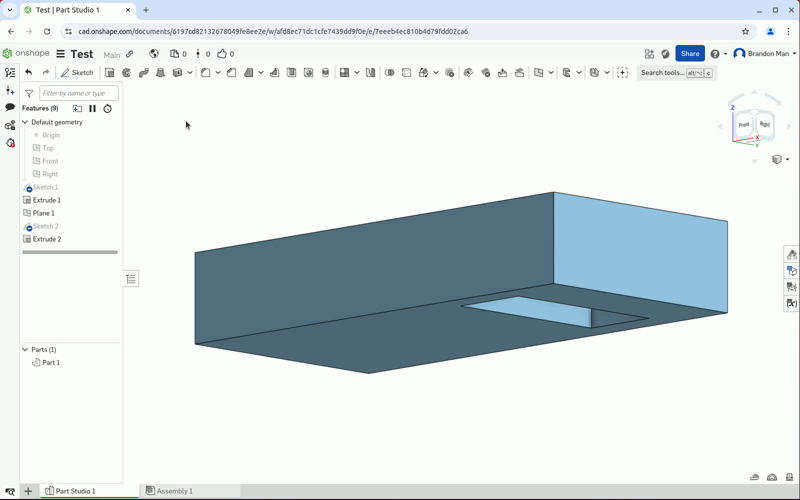
key(left, 3)
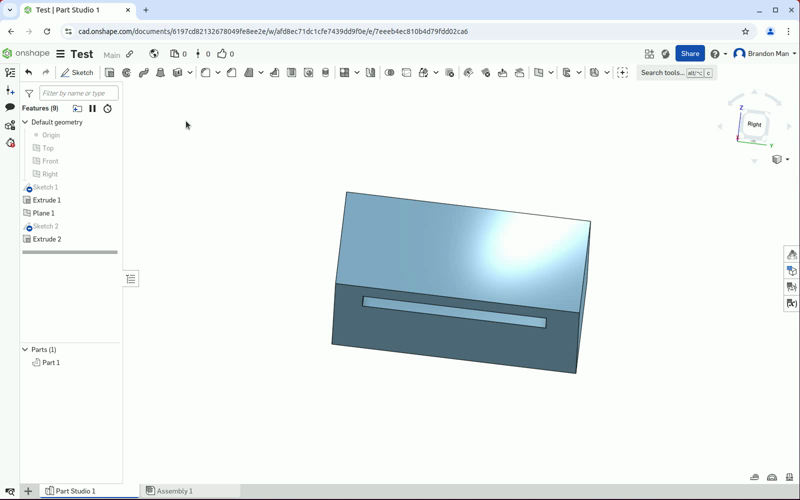
key(right, 3)
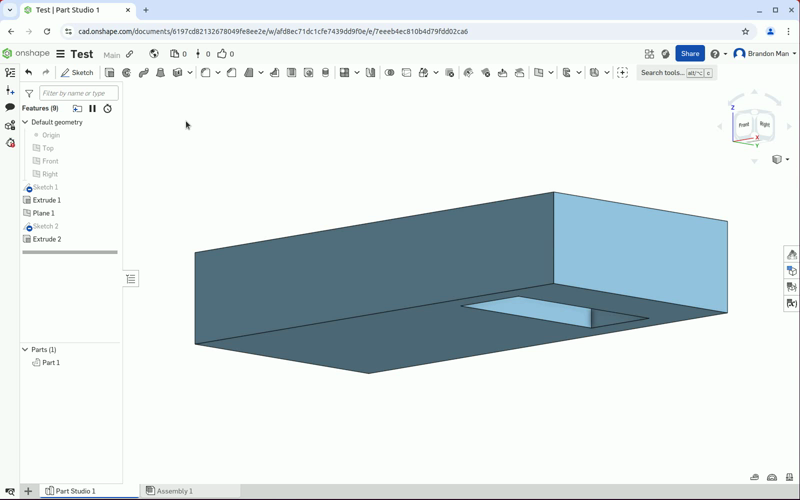
key(down, 3)
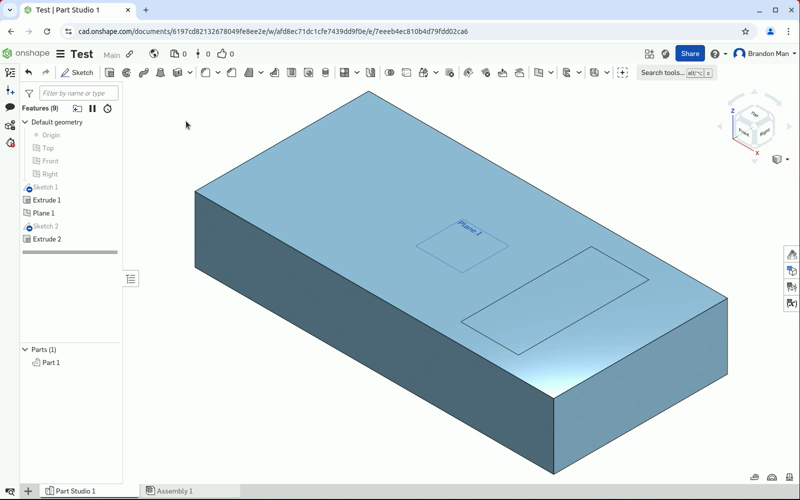
mouse_move(73, 189)
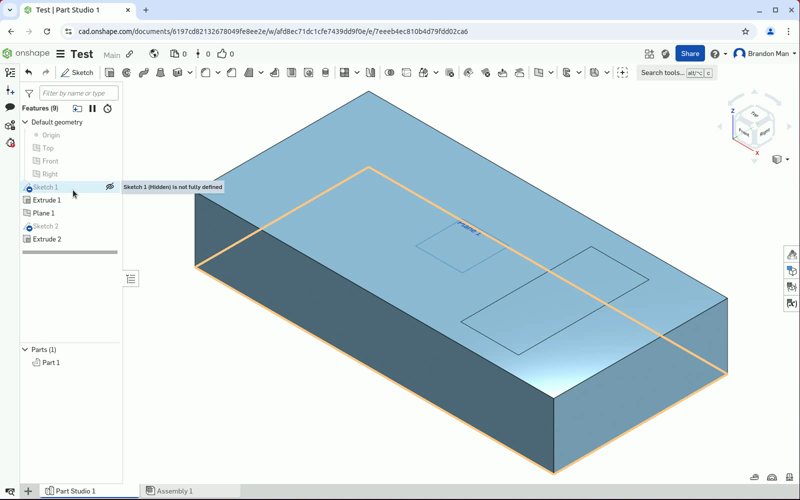
click(73, 189)